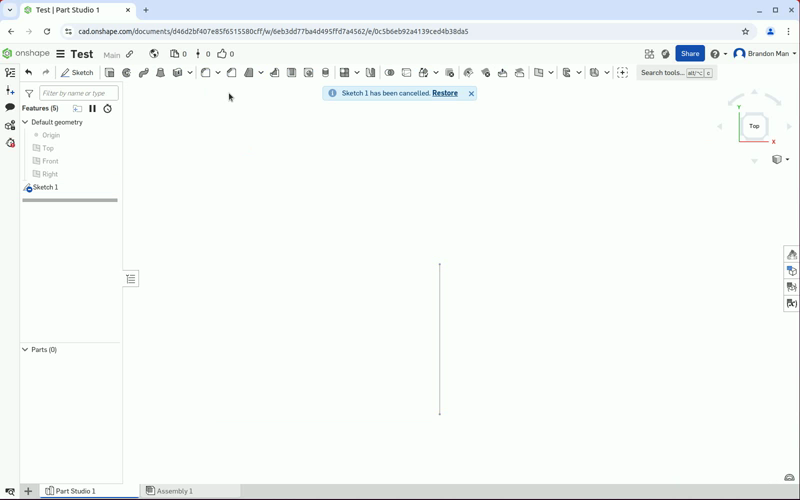
key(shift+h)
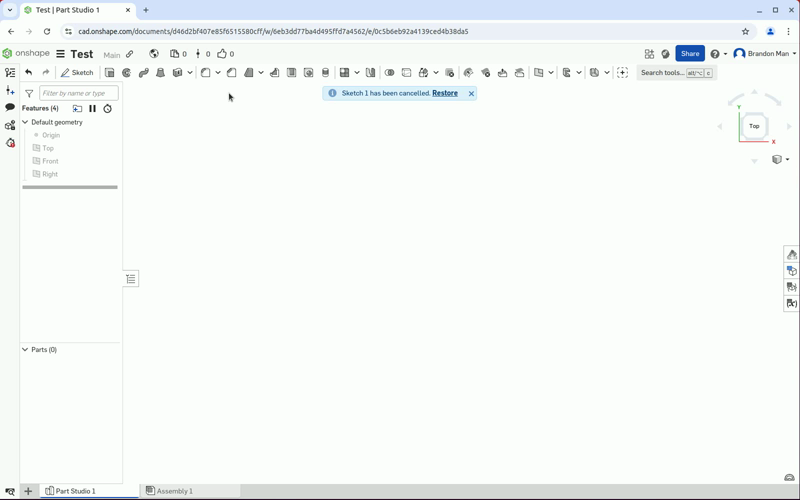
mouse_move(73, 352)
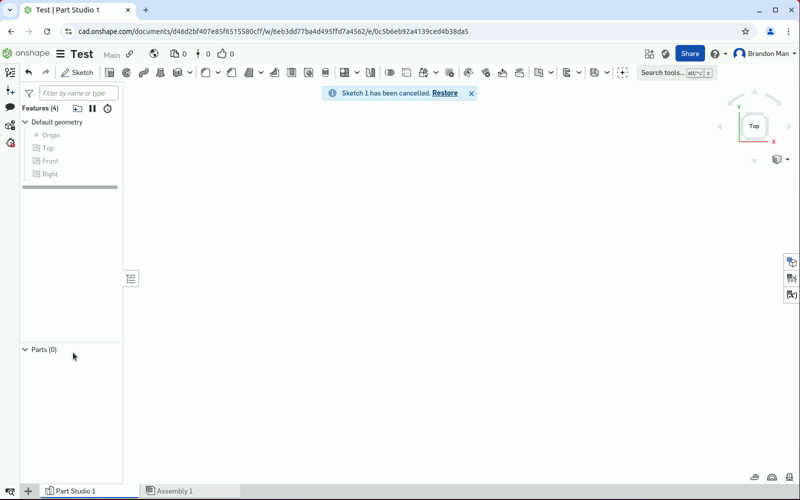
key(y)
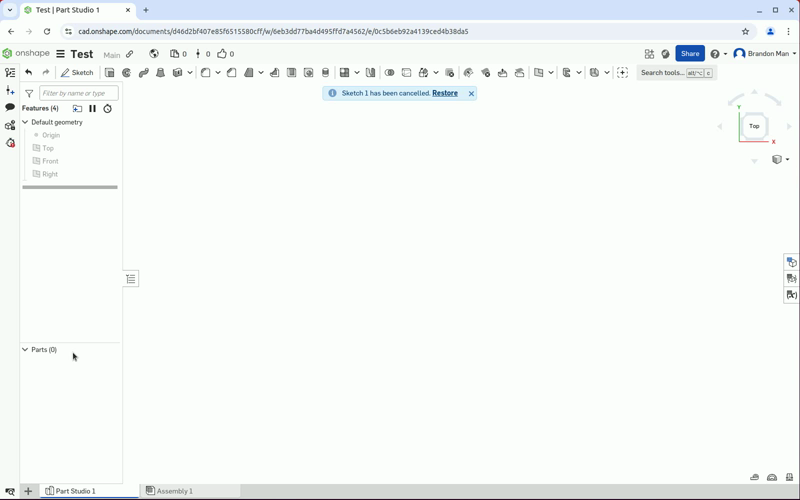
key(shift+p)
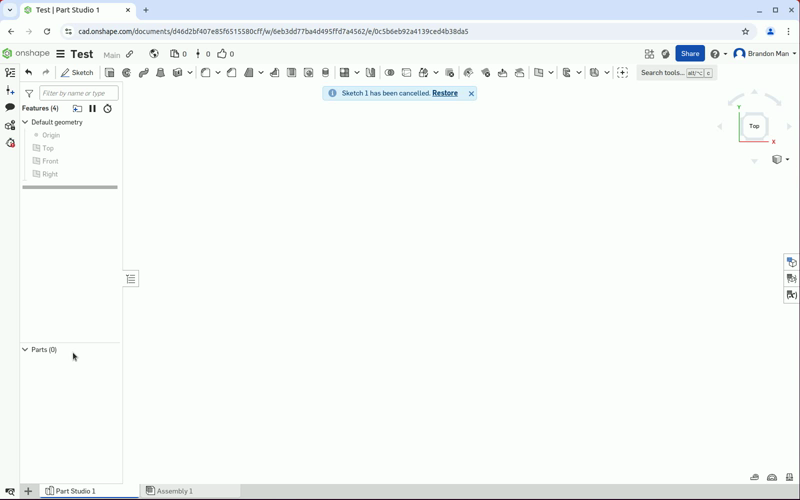
key(space)
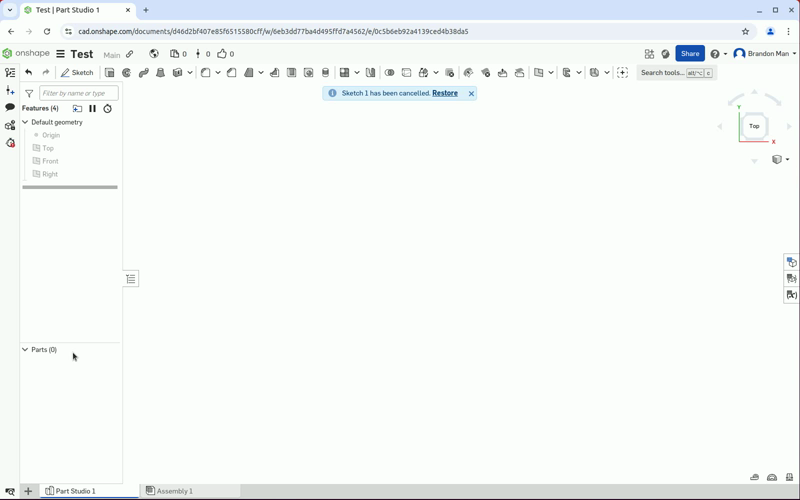
key_down(shift)
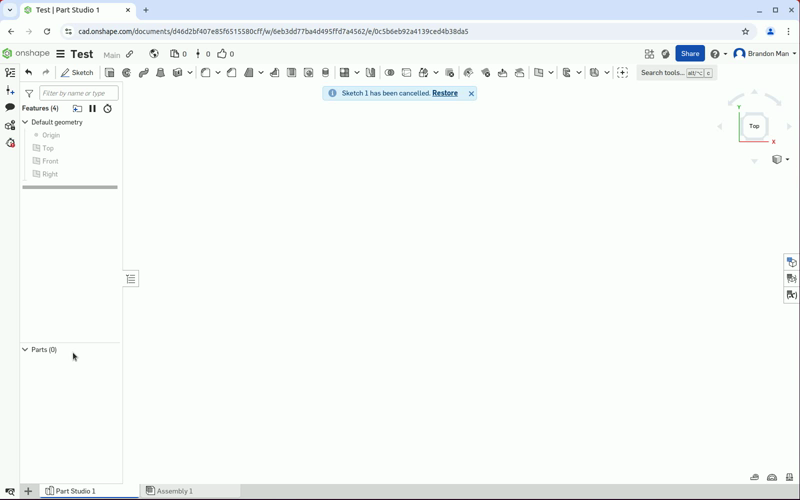
key(up)
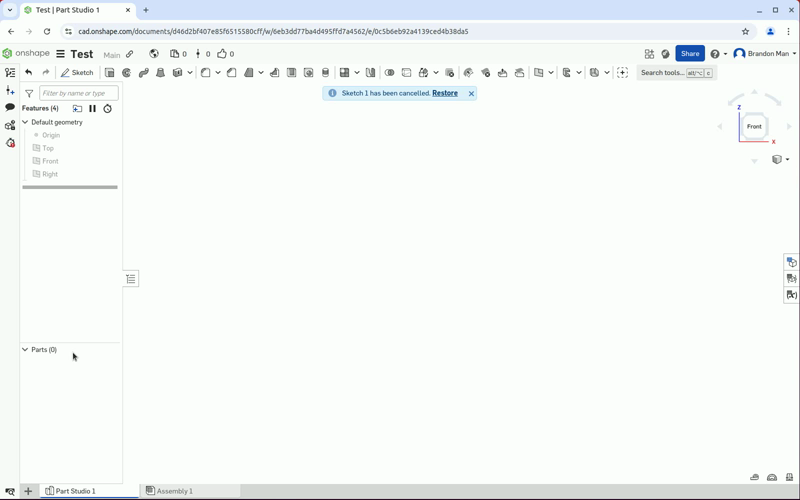
key_up(shift)
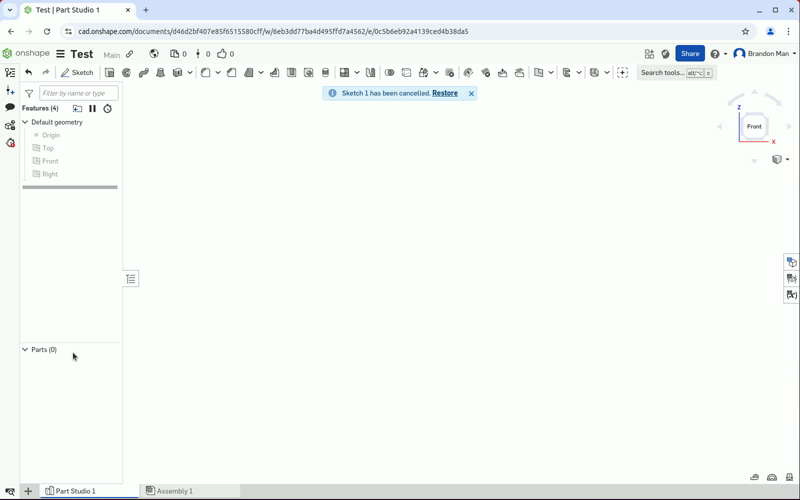
mouse_move(73, 352)
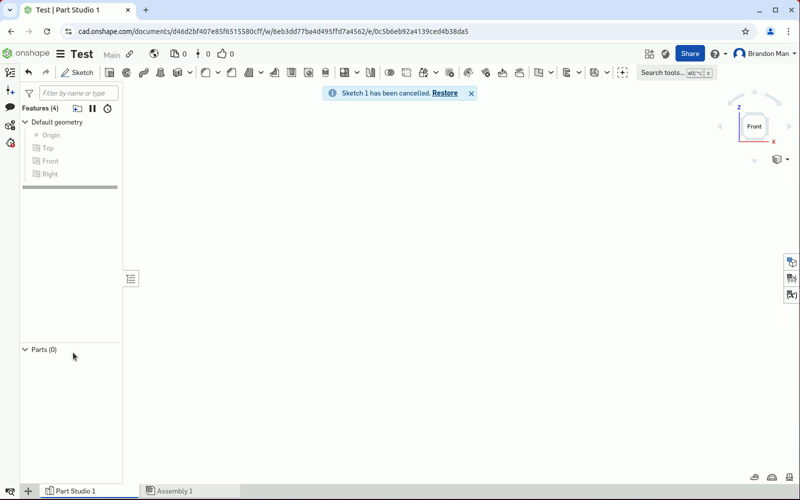
key(shift+y)
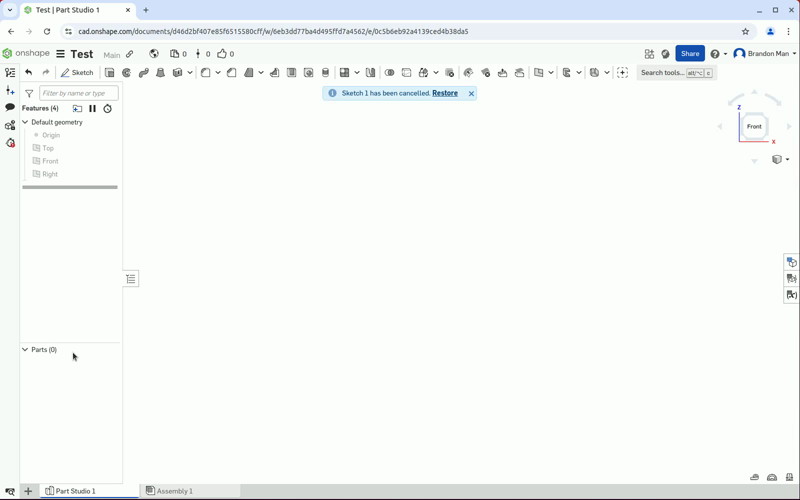
key(shift+s)
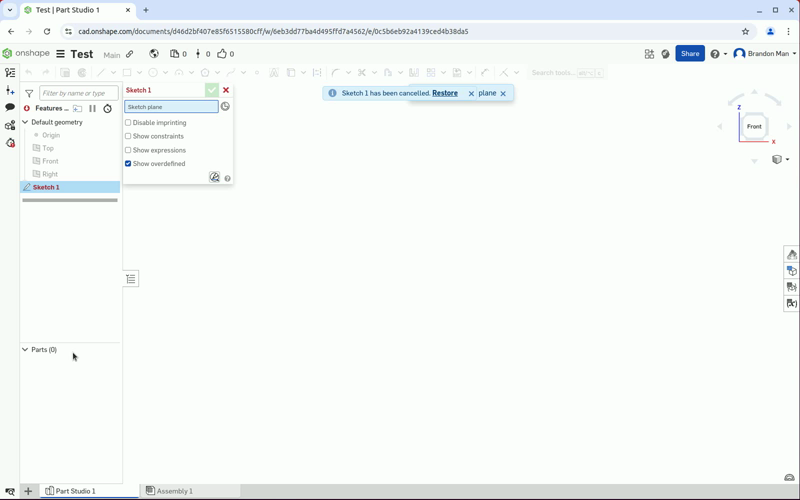
mouse_move(73, 163)
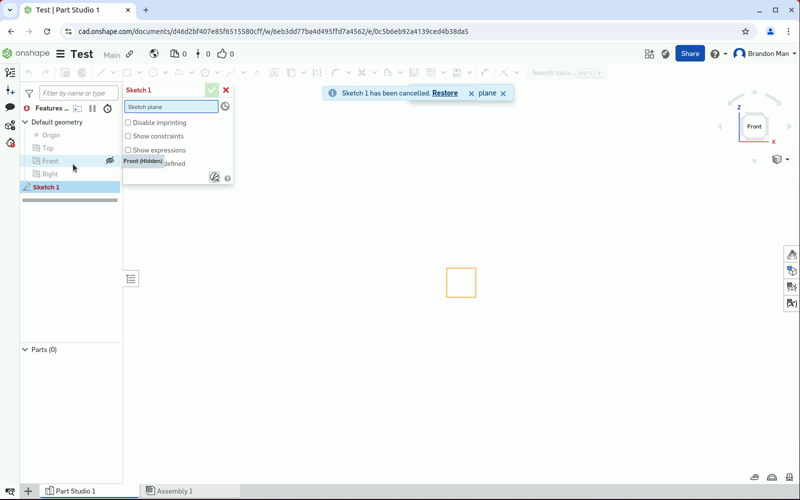
click(73, 163)
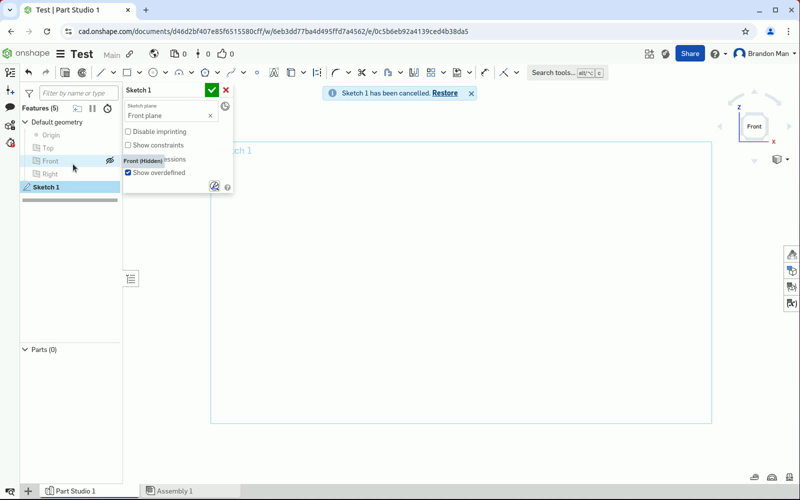
mouse_move(73, 352)
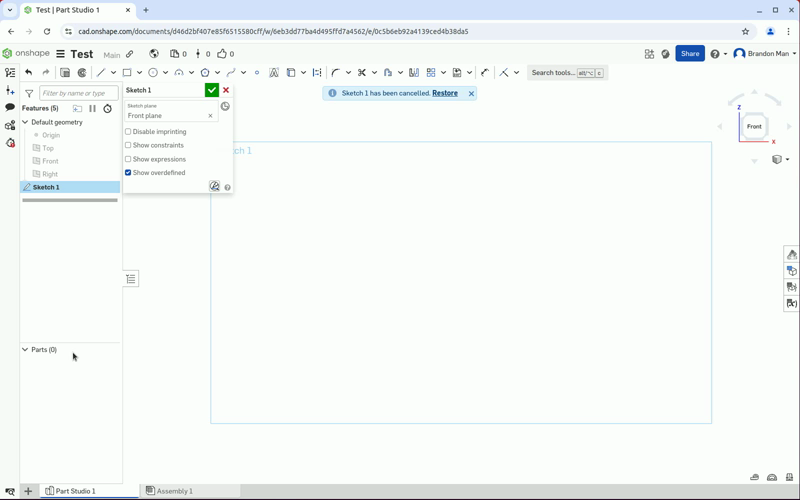
key(y)
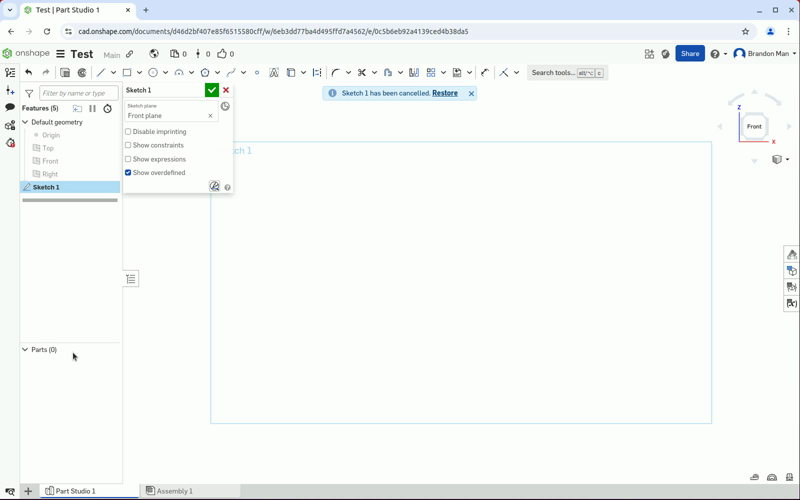
key(l)
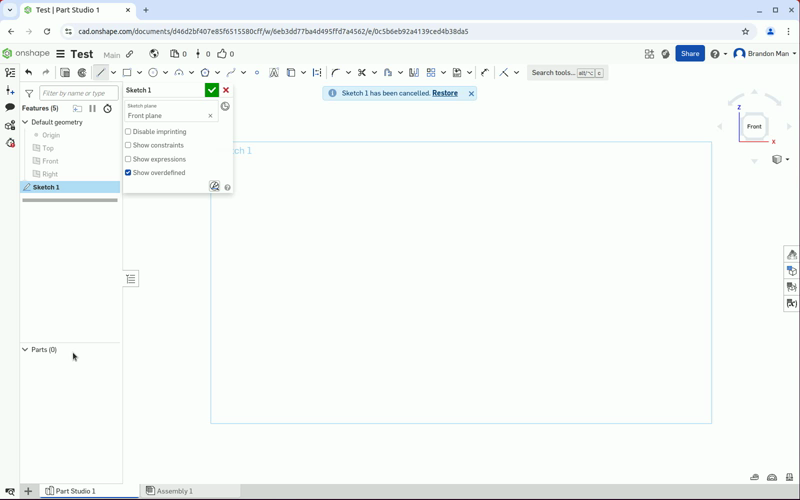
key_down(shift)
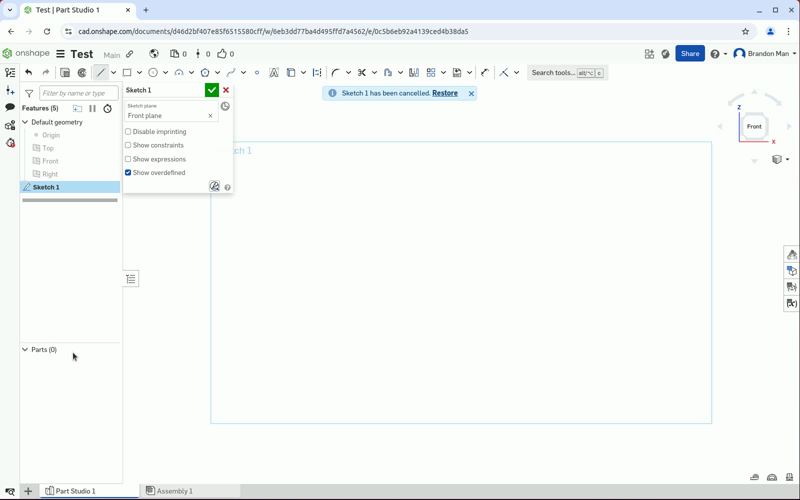
mouse_move(460, 282)
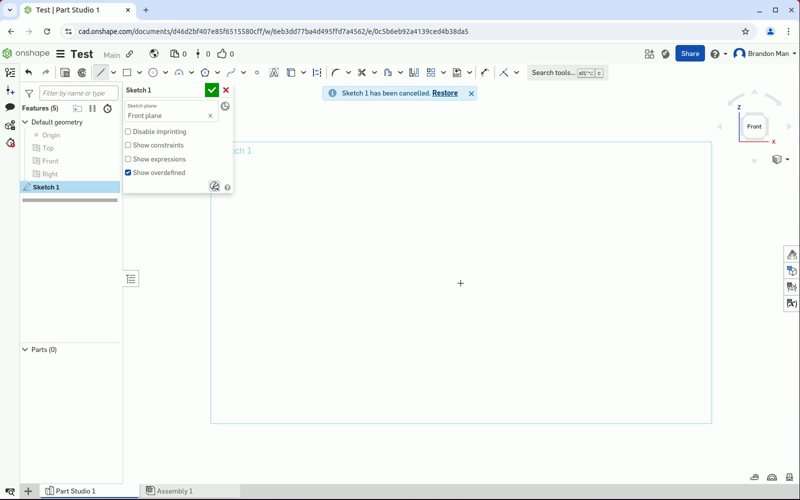
click(460, 282)
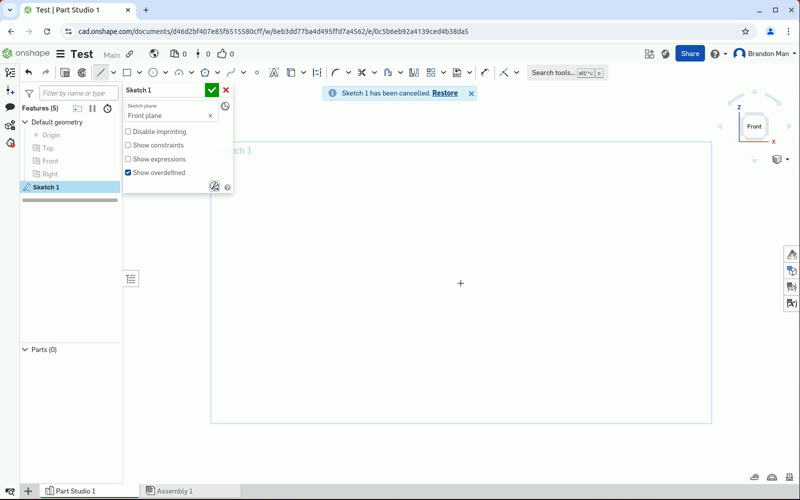
key_up(shift)
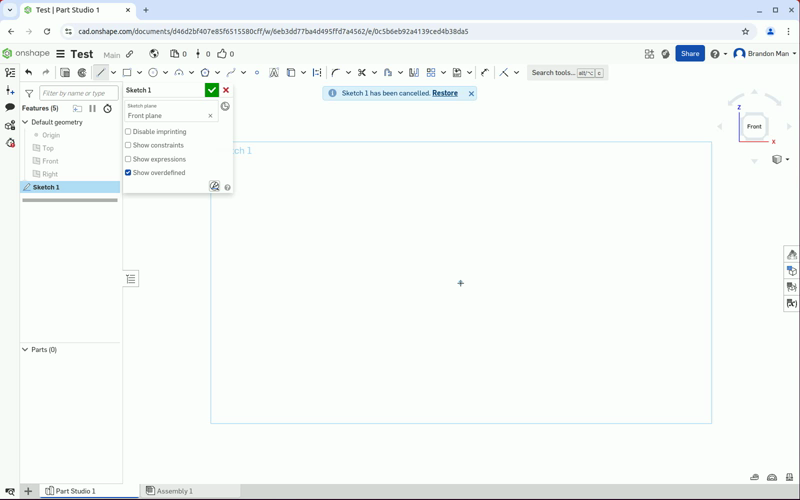
key_down(shift)
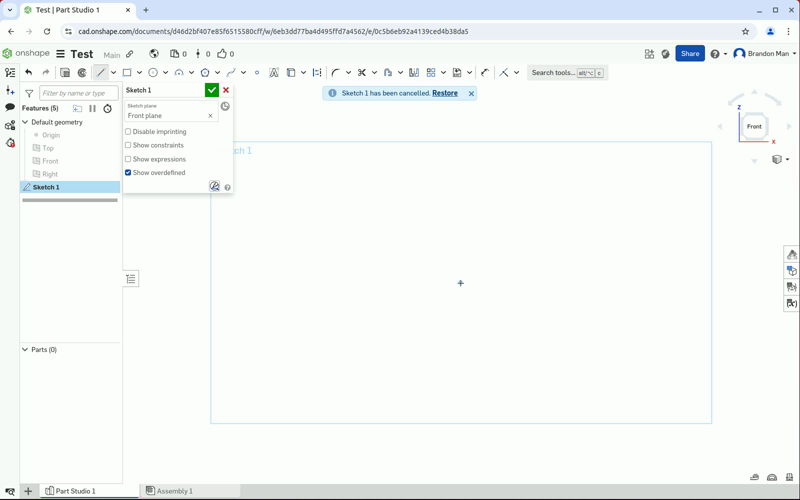
mouse_move(551, 282)
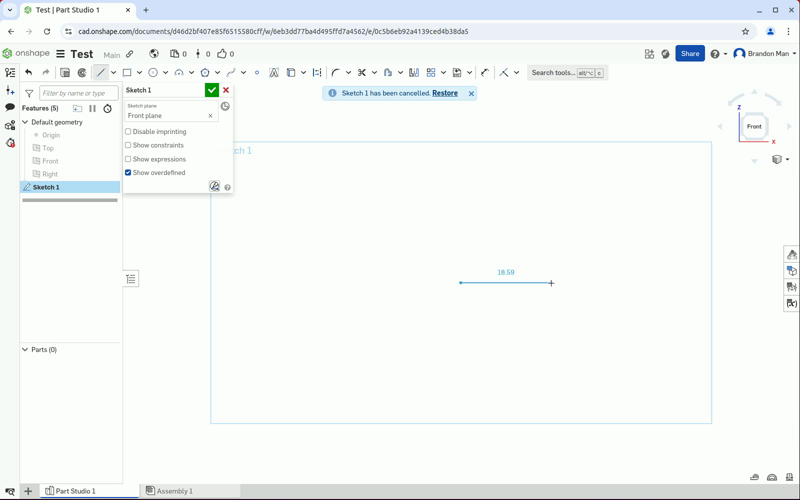
click(551, 282)
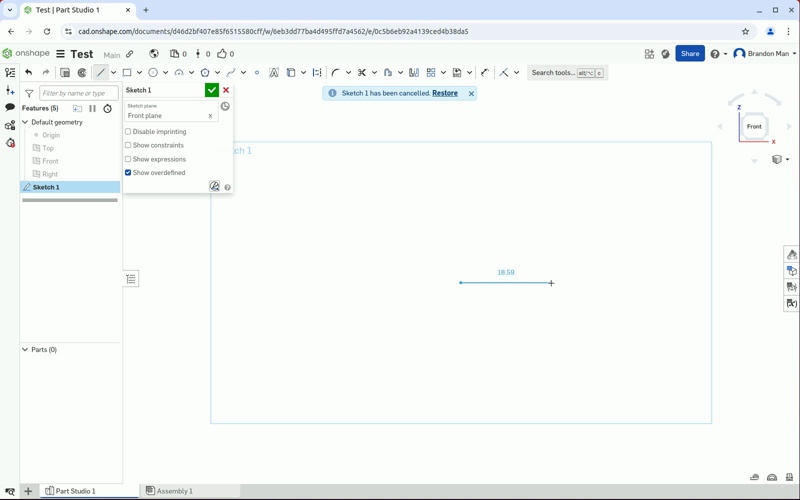
key_up(shift)
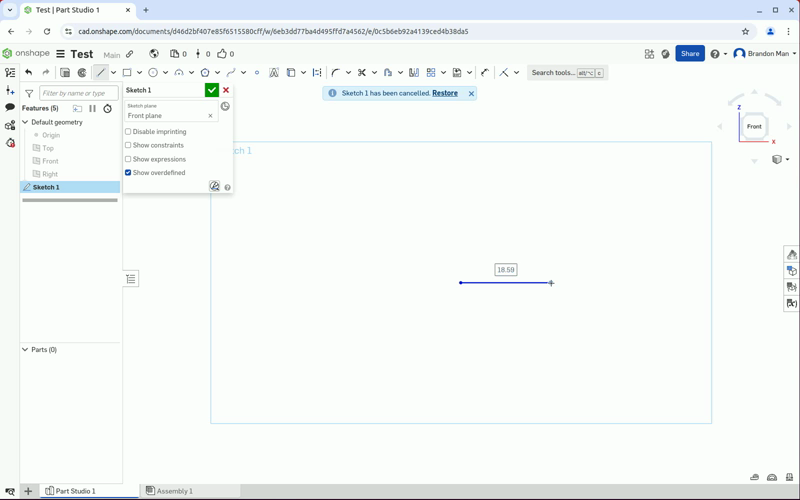
key_down(shift)
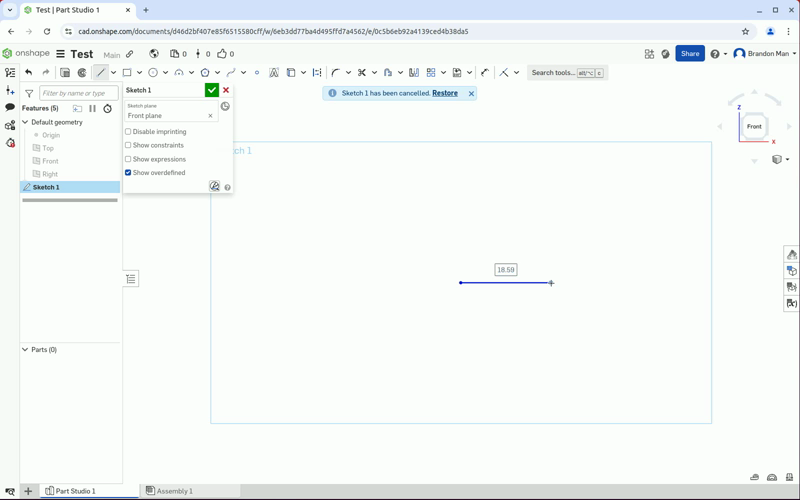
mouse_move(551, 192)
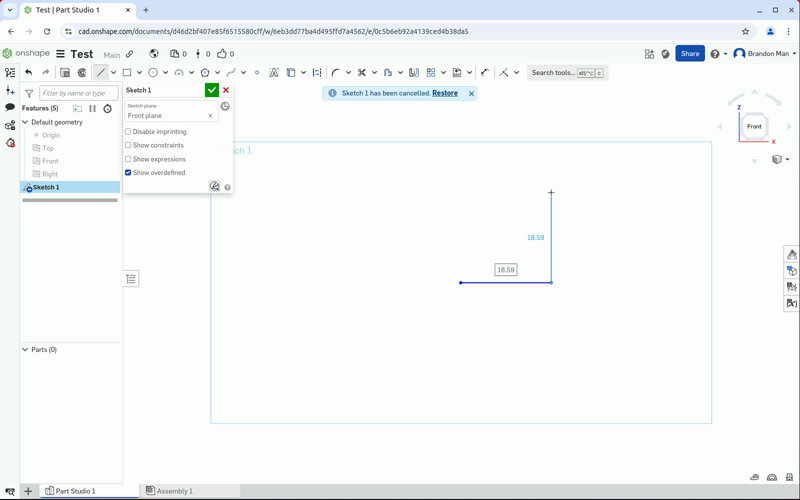
click(551, 192)
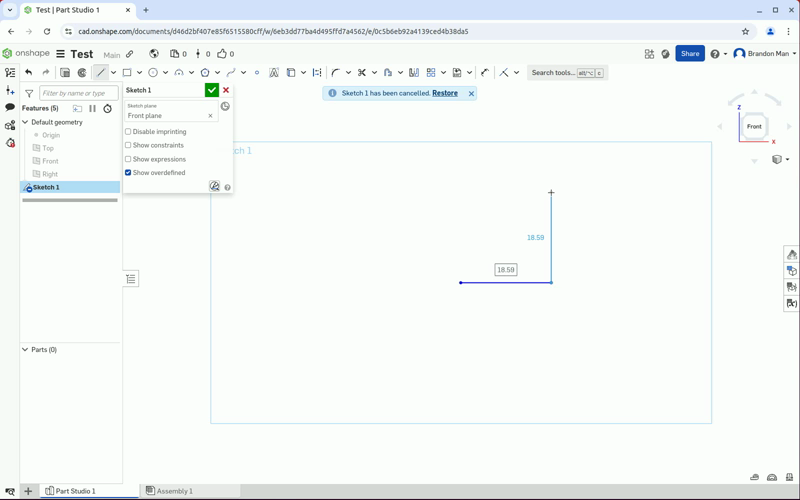
key_up(shift)
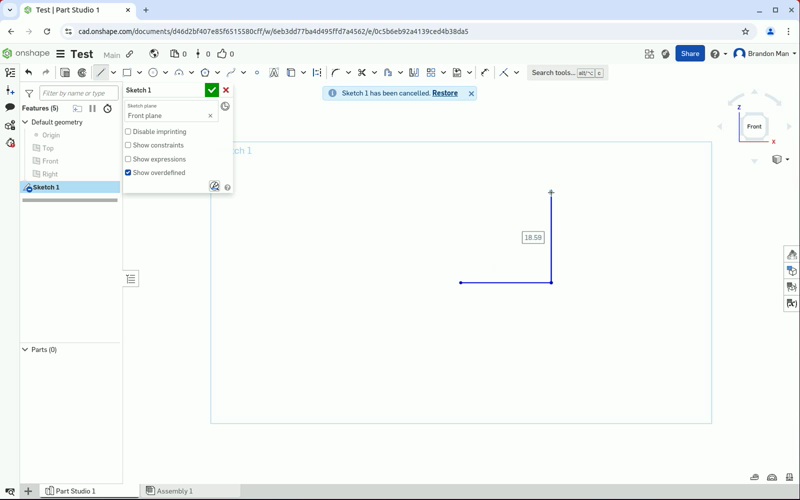
key_down(shift)
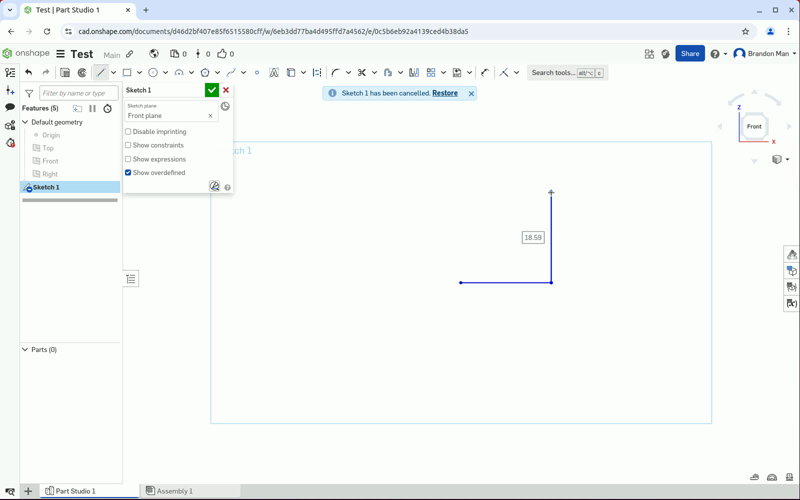
mouse_move(460, 192)
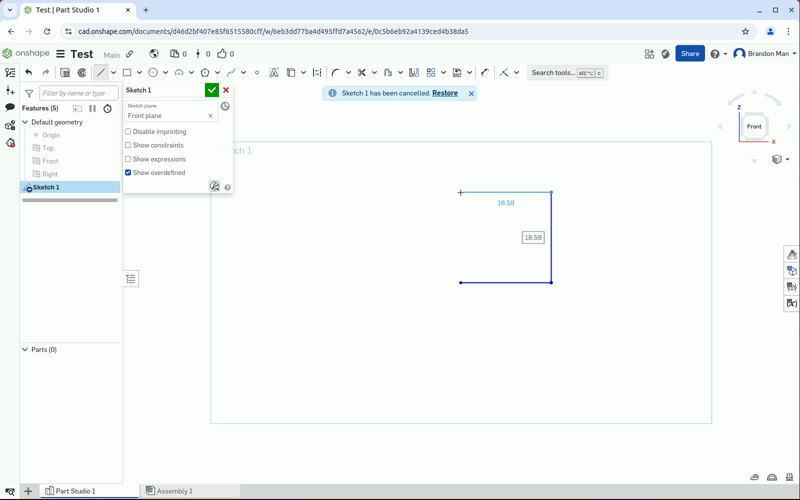
click(460, 192)
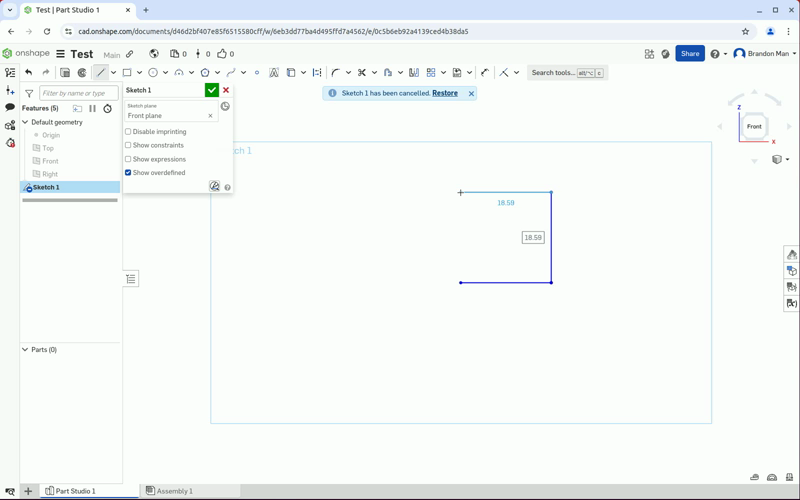
key_up(shift)
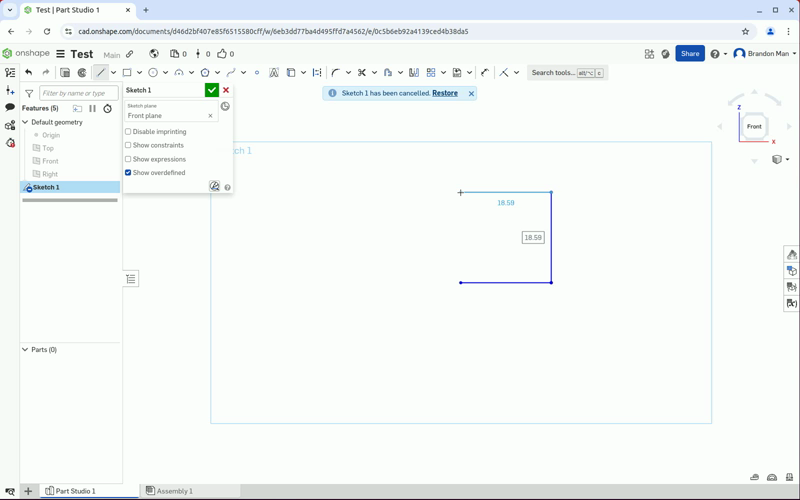
key_down(shift)
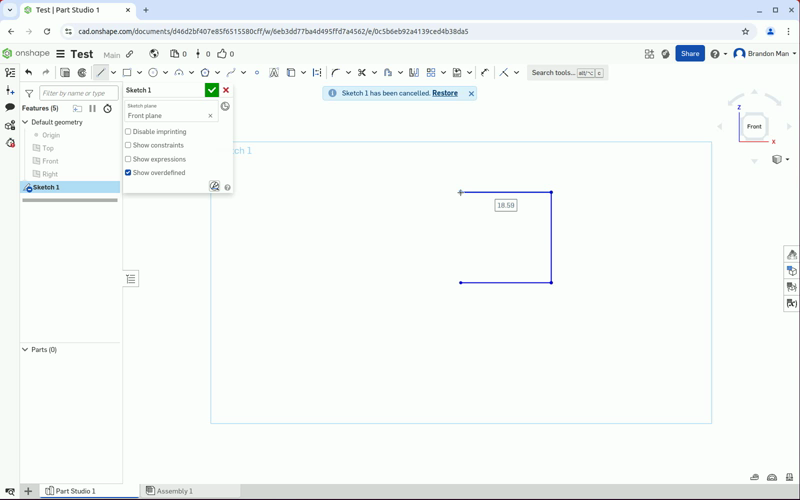
mouse_move(460, 282)
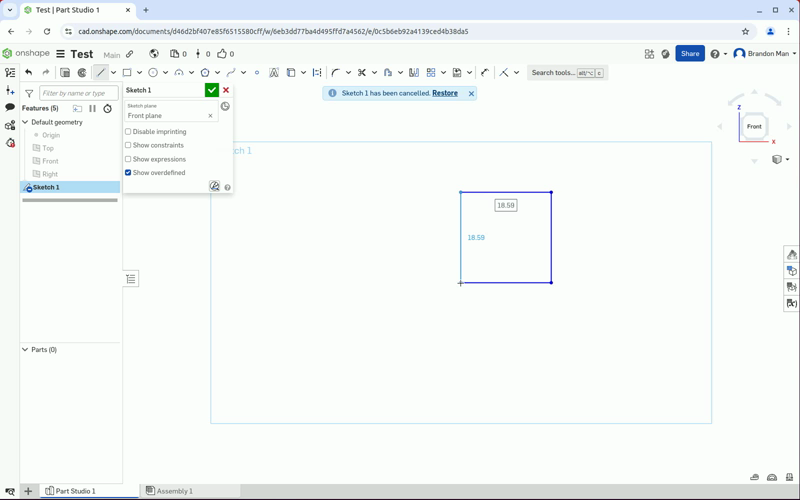
key_up(shift)
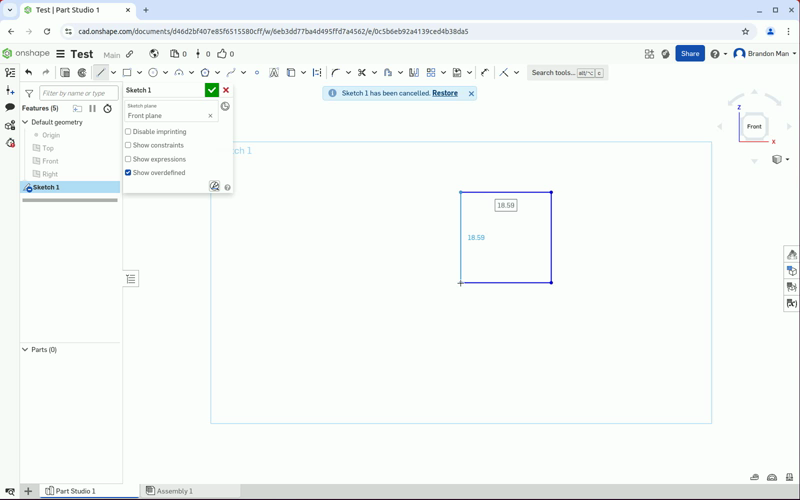
click(460, 282)
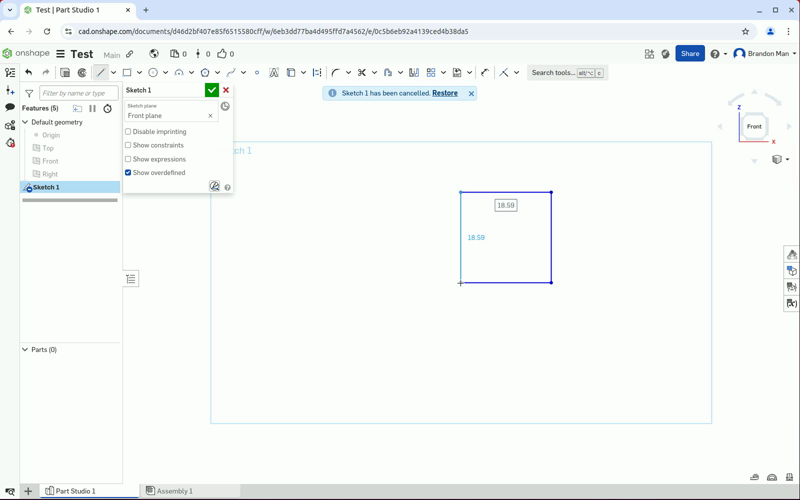
key(esc)
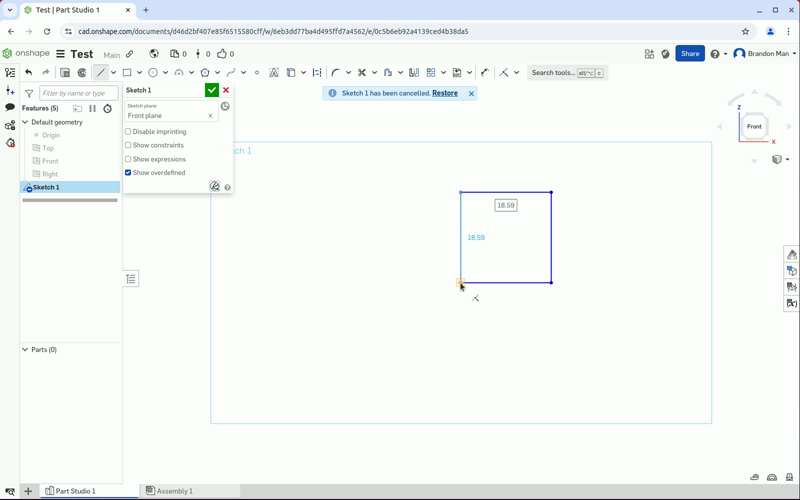
mouse_move(532, 269)
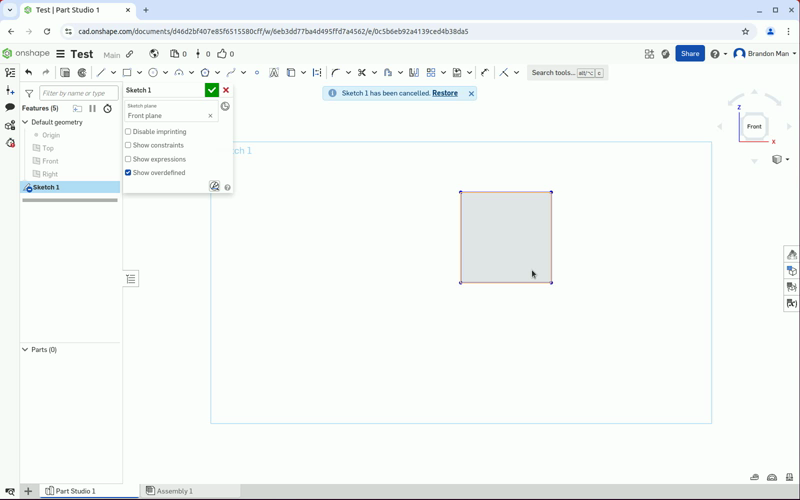
click(532, 269)
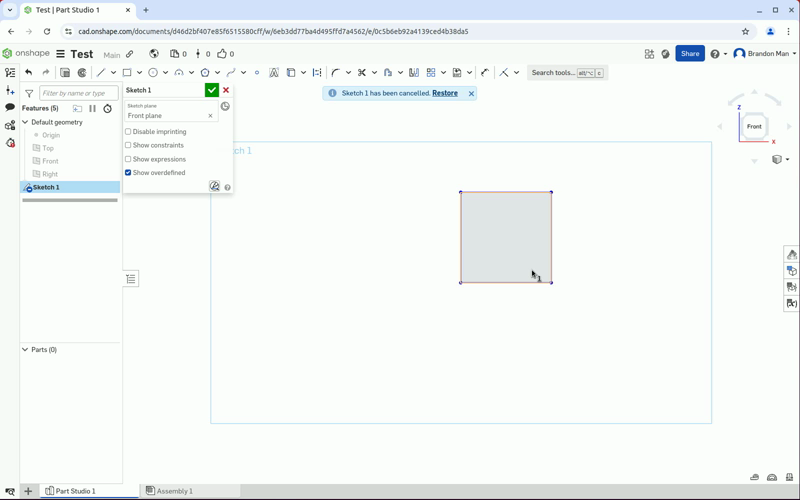
mouse_move(73, 352)
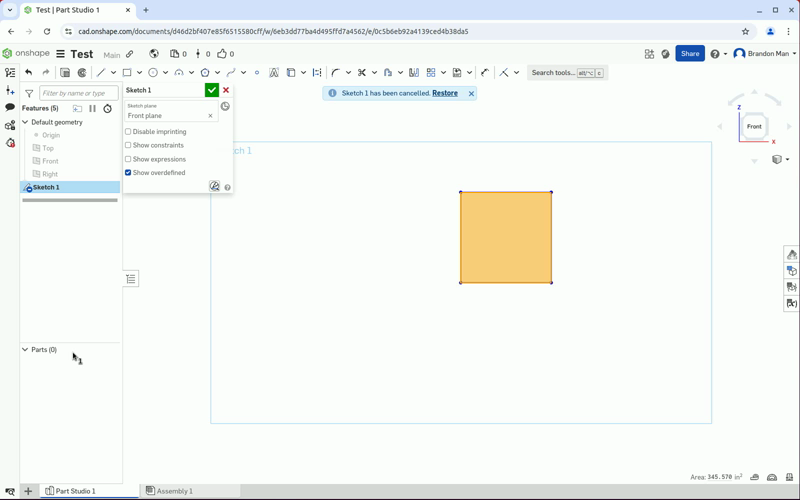
key(shift+y)
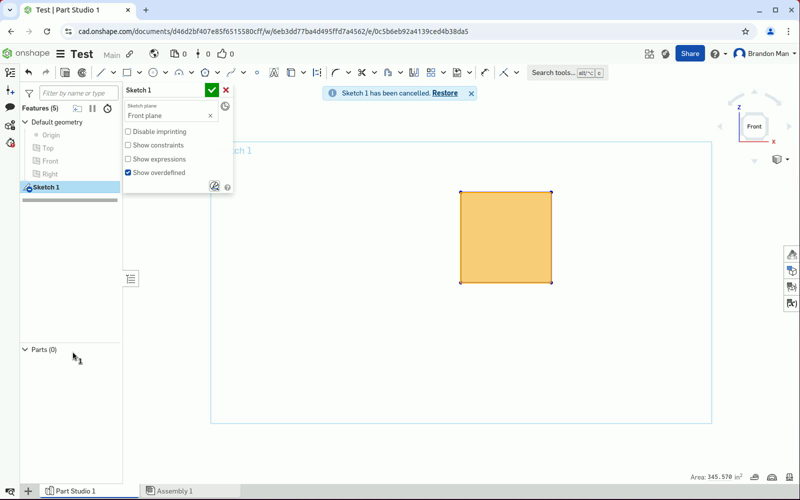
key(shift+e)
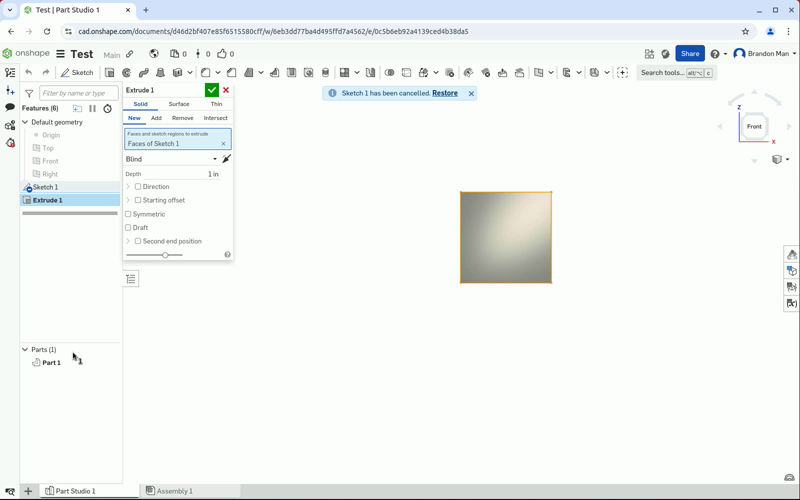
mouse_move(143, 106)
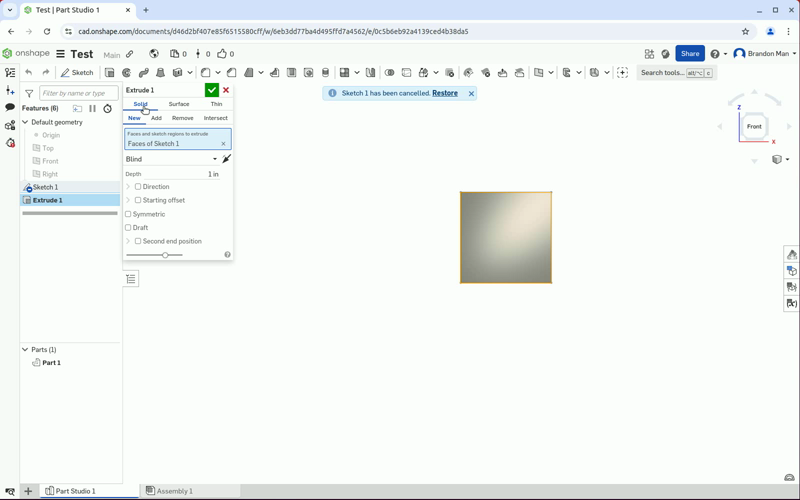
click(143, 106)
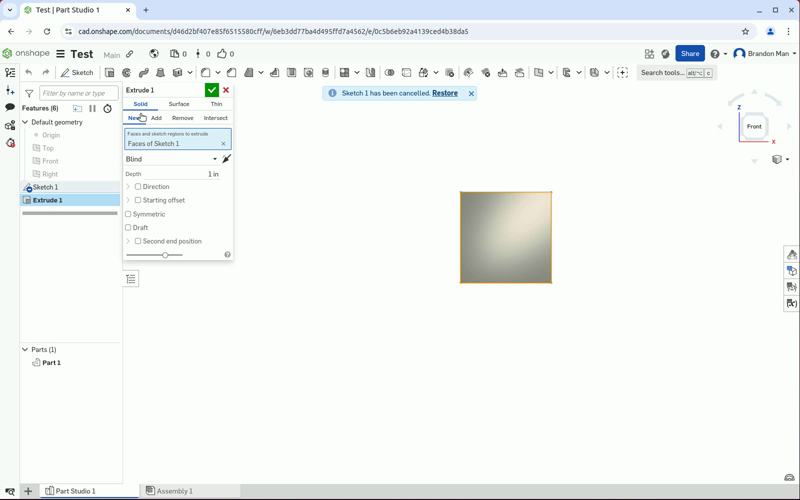
mouse_move(137, 120)
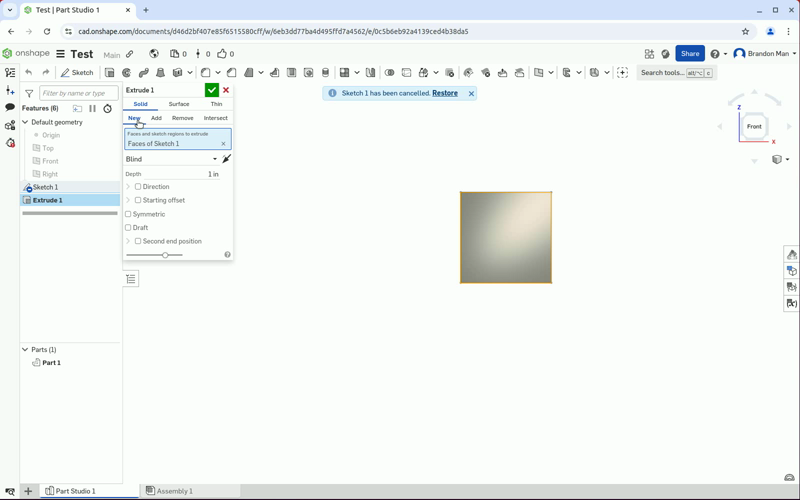
click(137, 120)
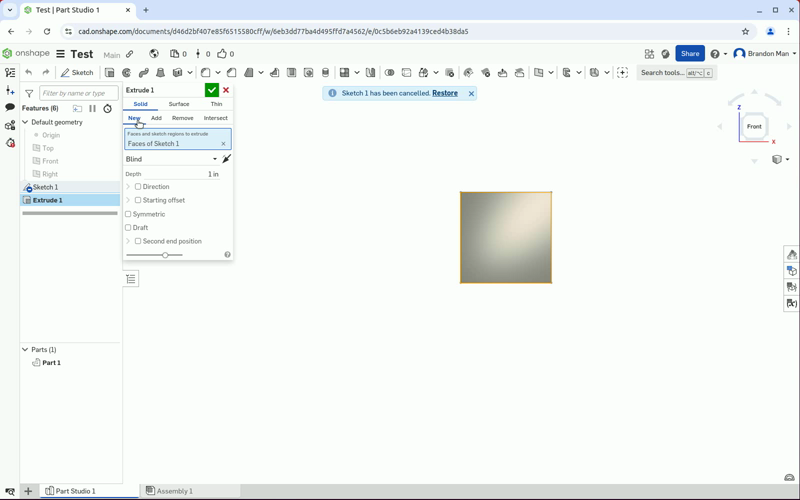
key(tab, 4)
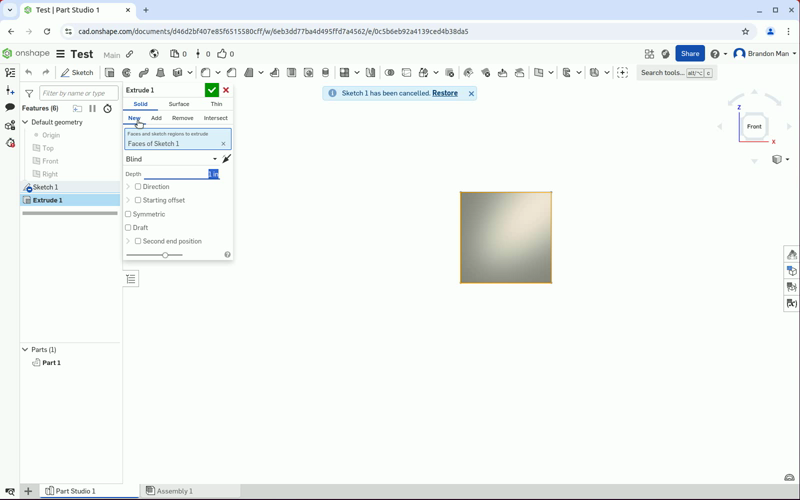
text(23.108)
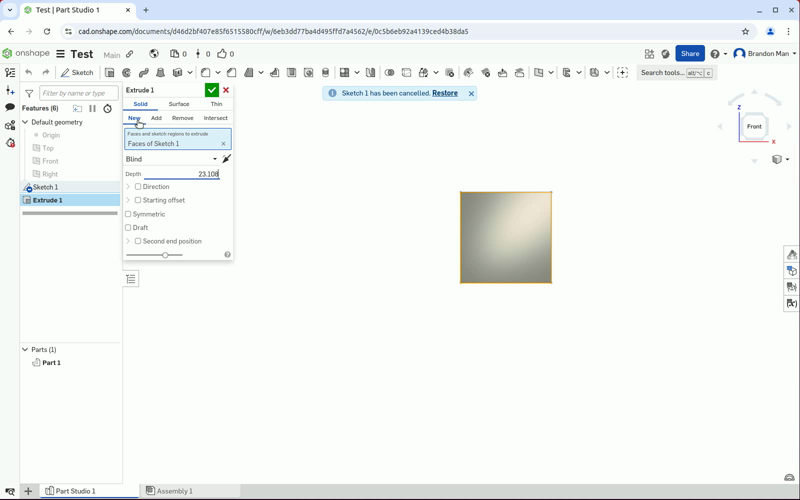
key(enter)
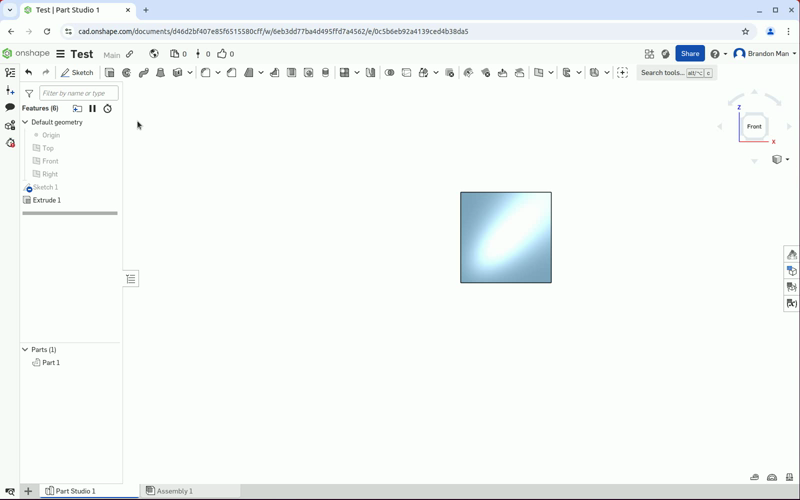
key(shift+h)
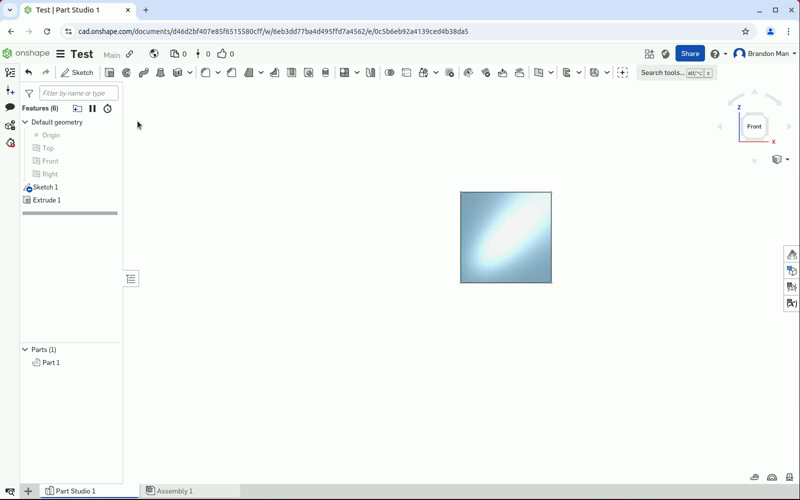
key(shift+h)
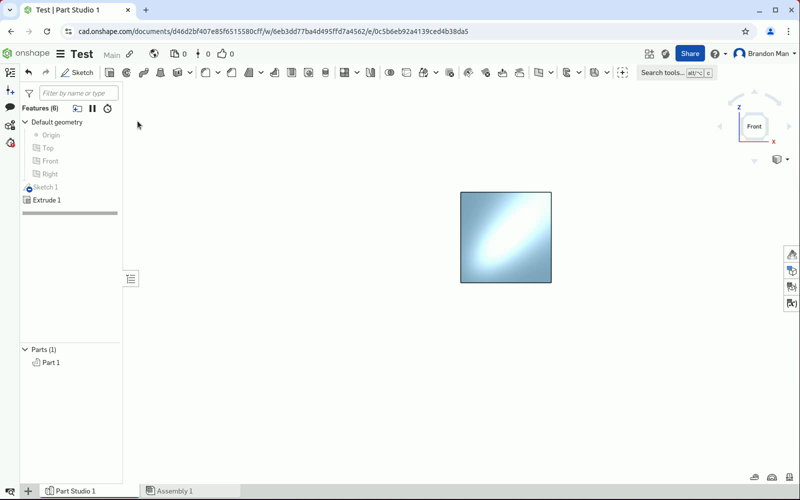
mouse_move(73, 189)
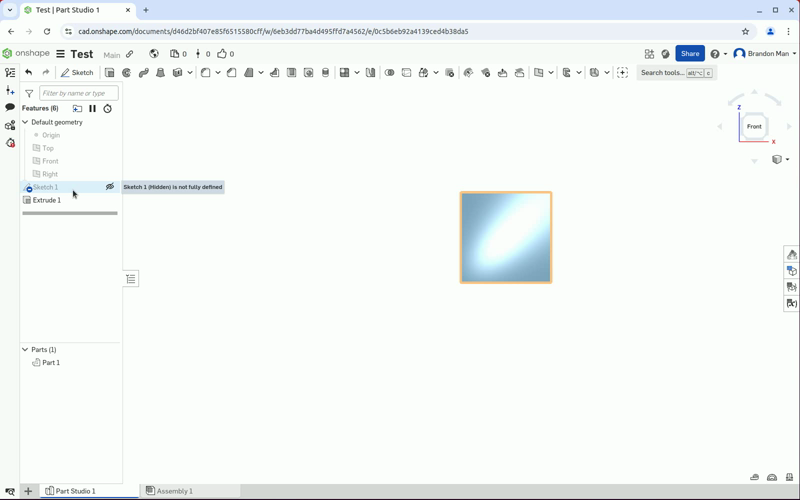
click(73, 189)
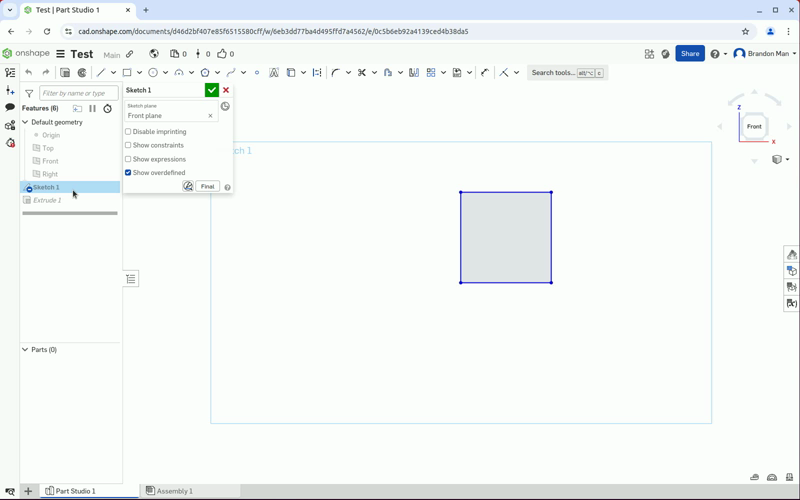
mouse_move(229, 92)
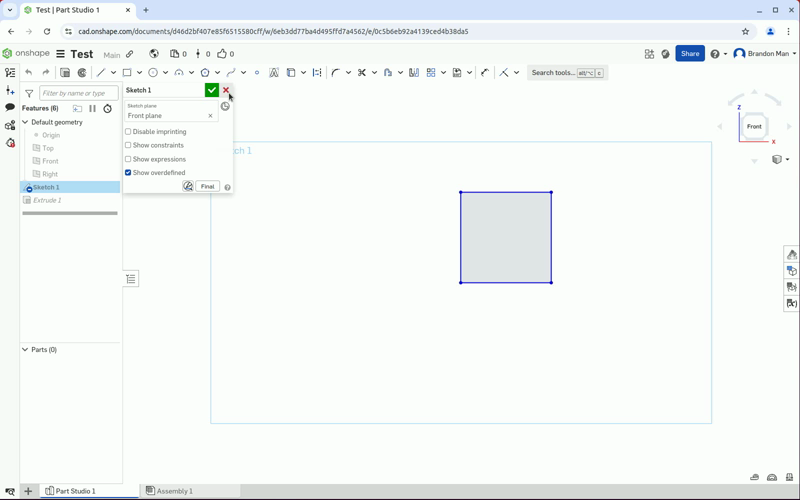
click(229, 92)
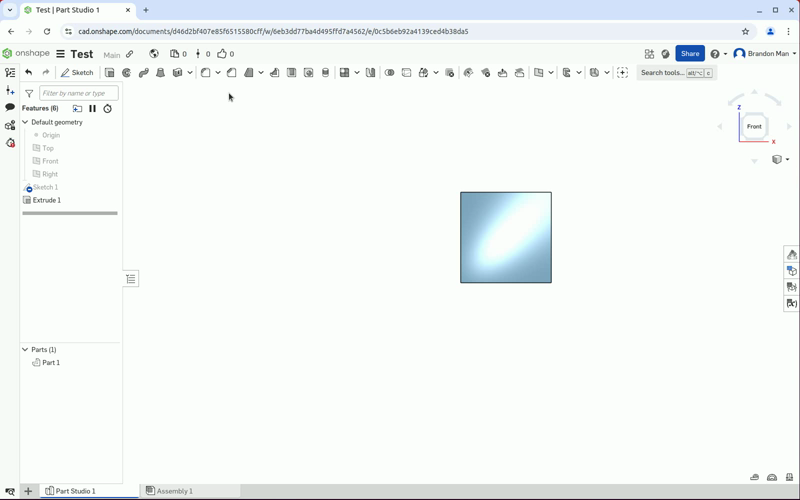
mouse_move(541, 75)
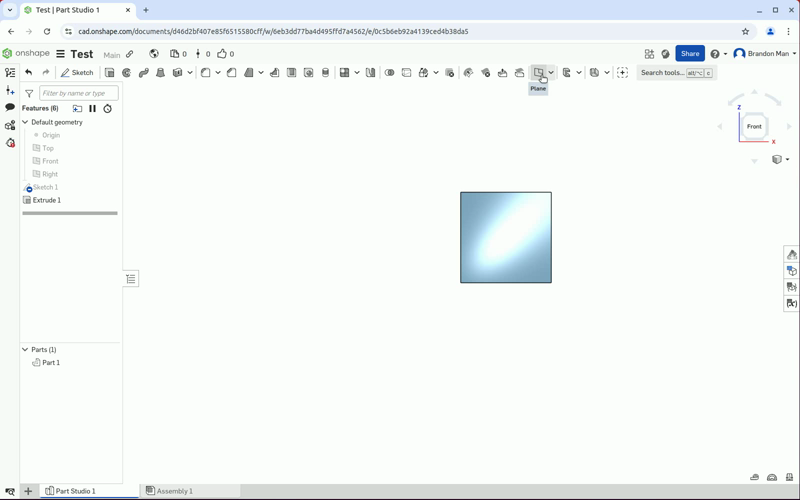
click(541, 75)
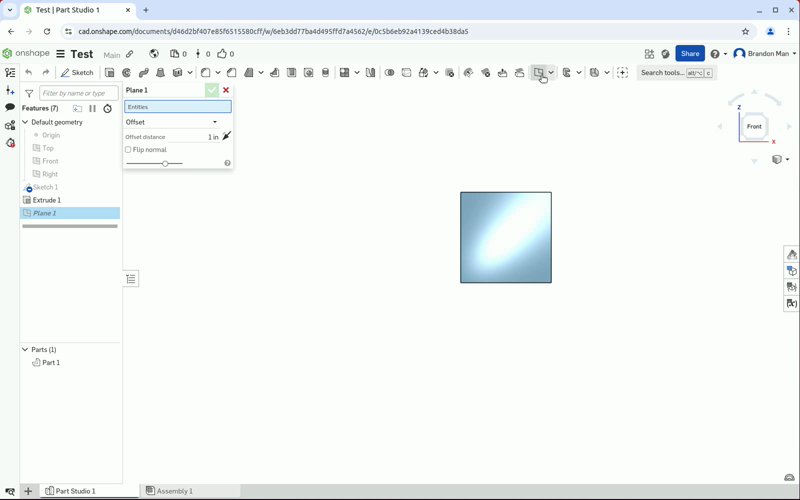
mouse_move(73, 163)
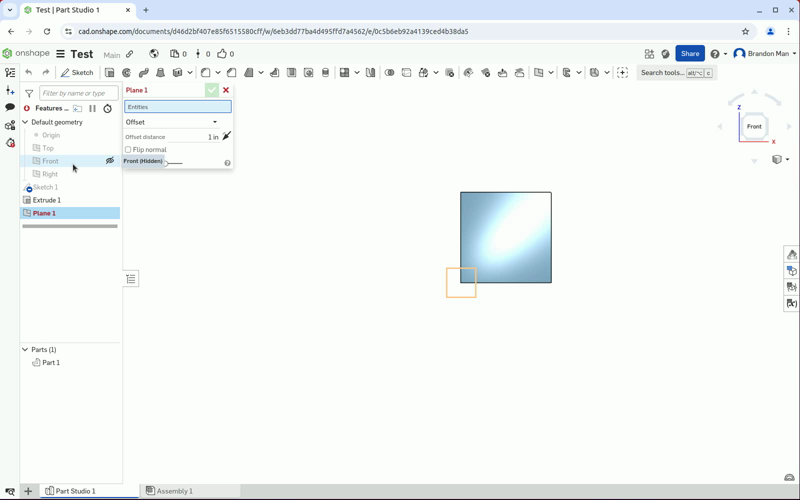
click(73, 163)
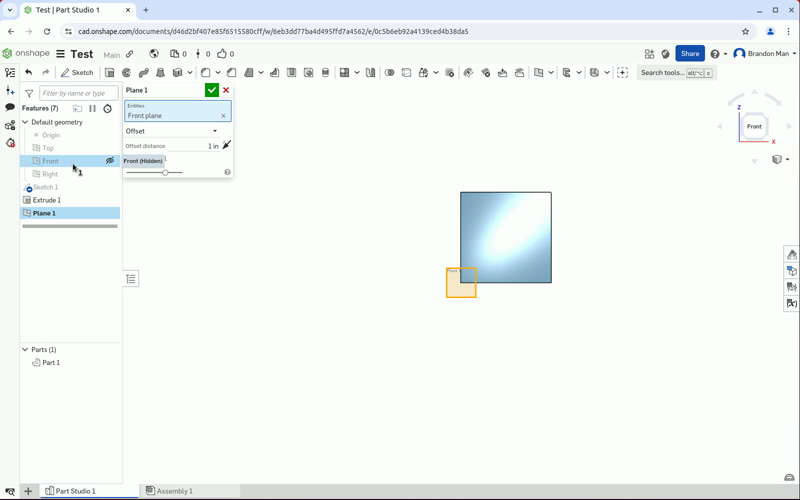
key(tab, 2)
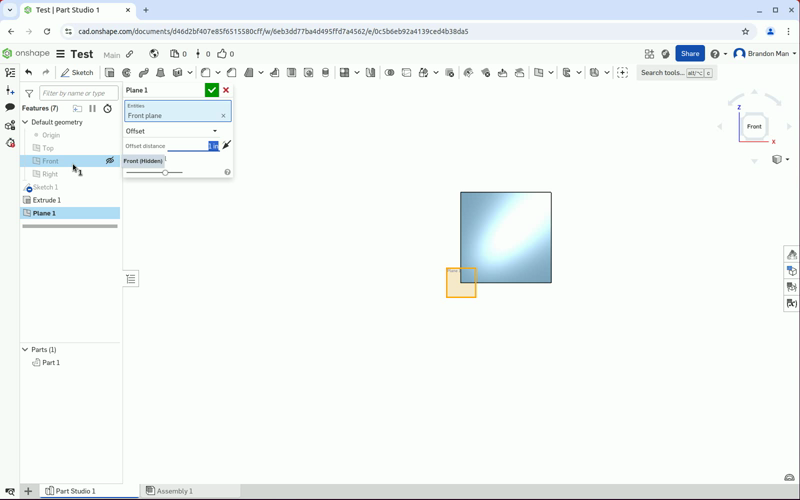
text(23.108)
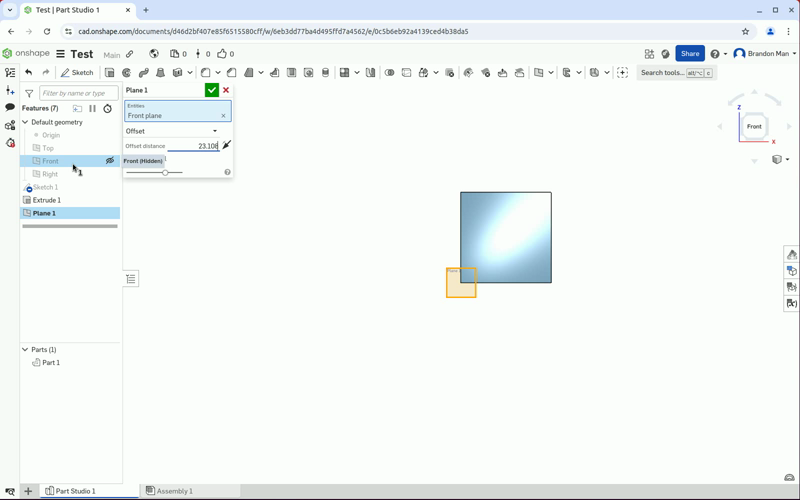
key(enter, 2)
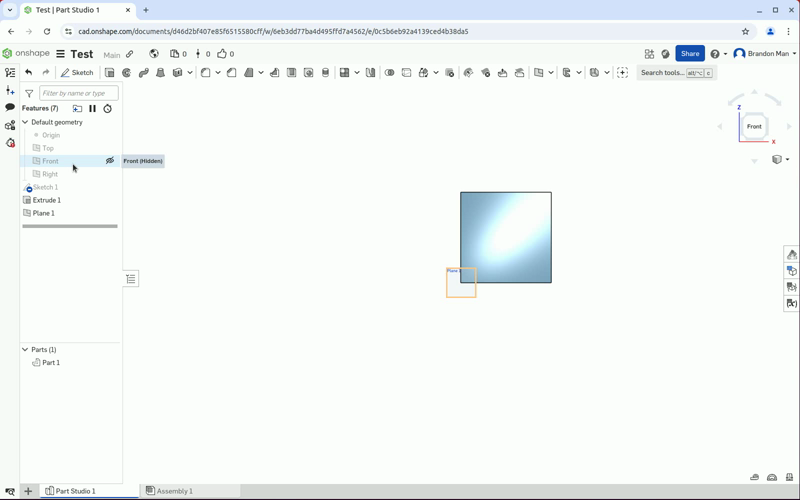
key(shift+s)
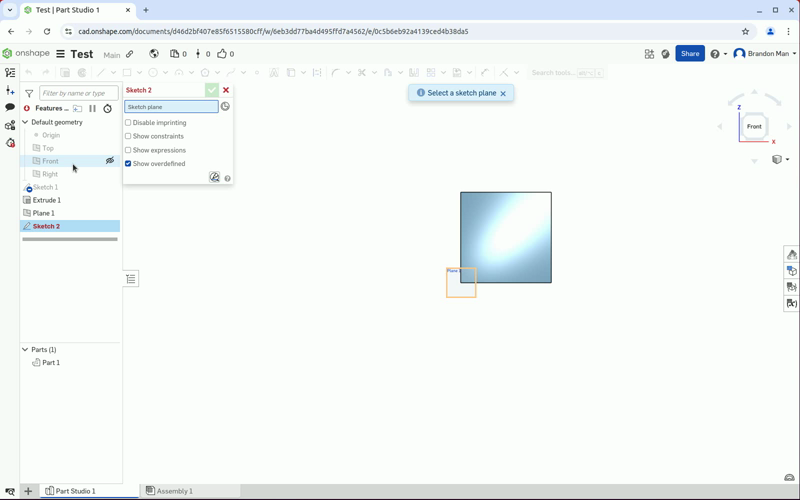
mouse_move(73, 215)
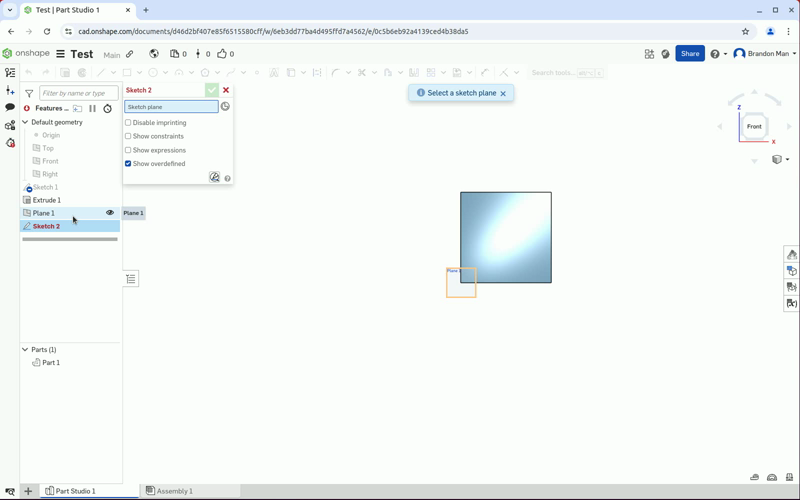
click(73, 215)
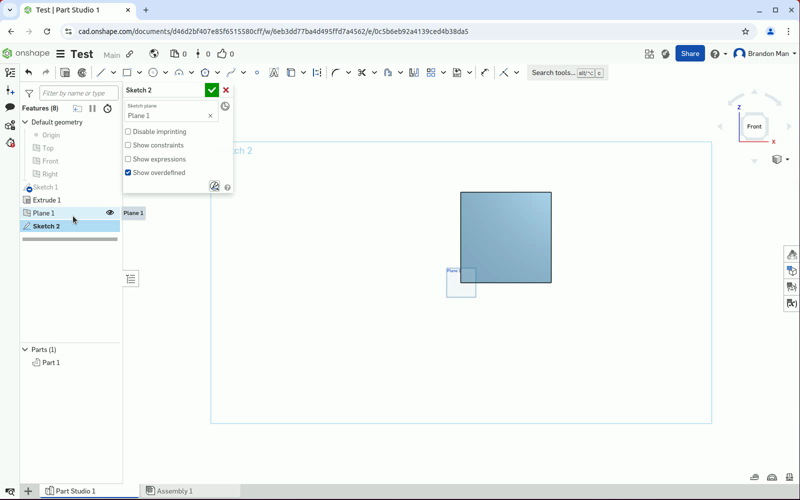
mouse_move(73, 352)
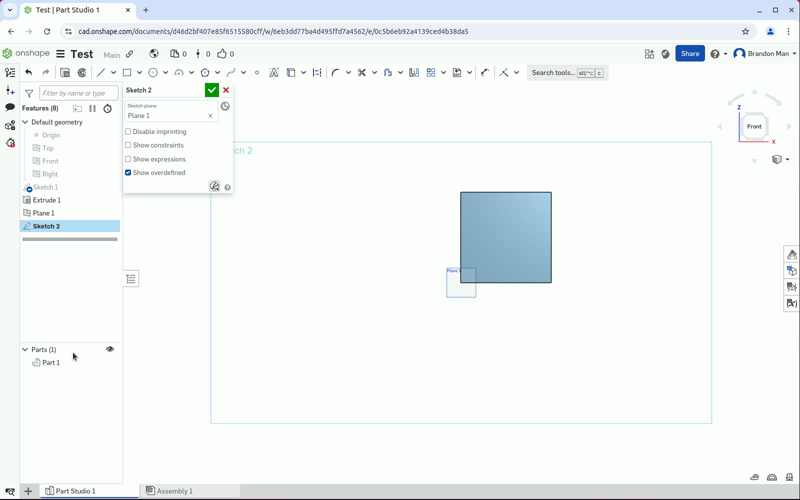
key(y)
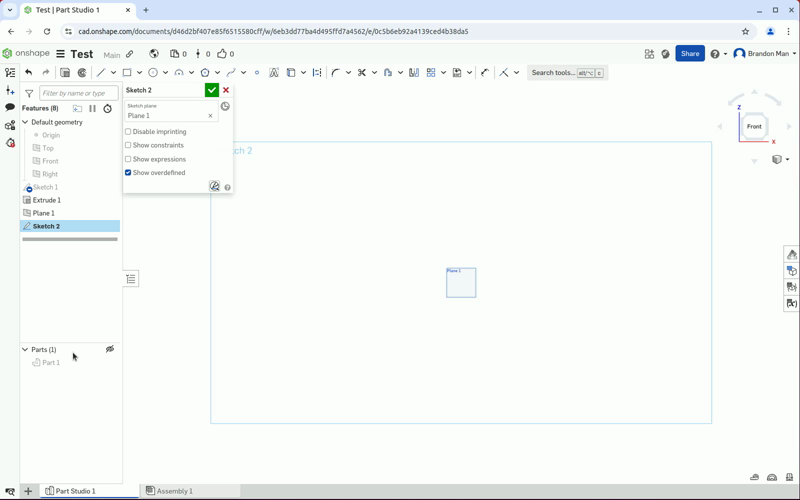
key(l)
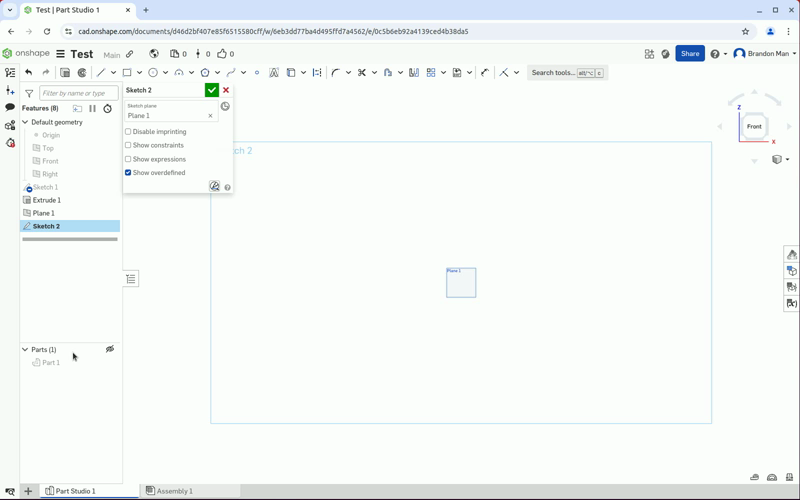
key_down(shift)
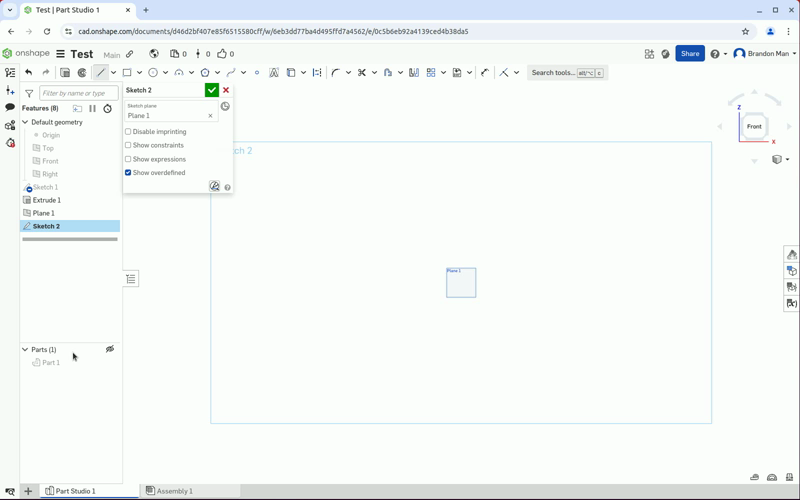
mouse_move(467, 275)
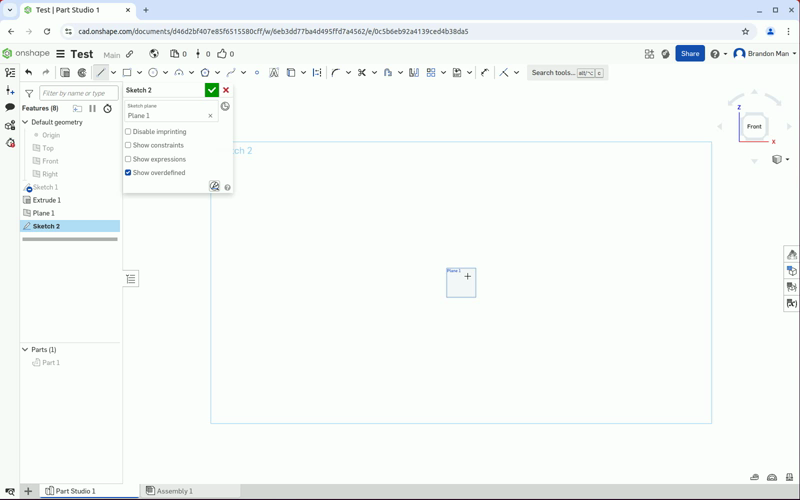
click(467, 275)
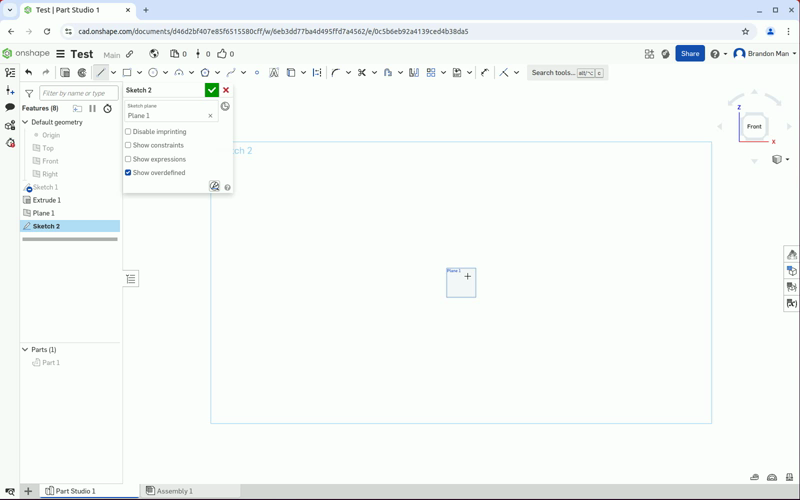
key_up(shift)
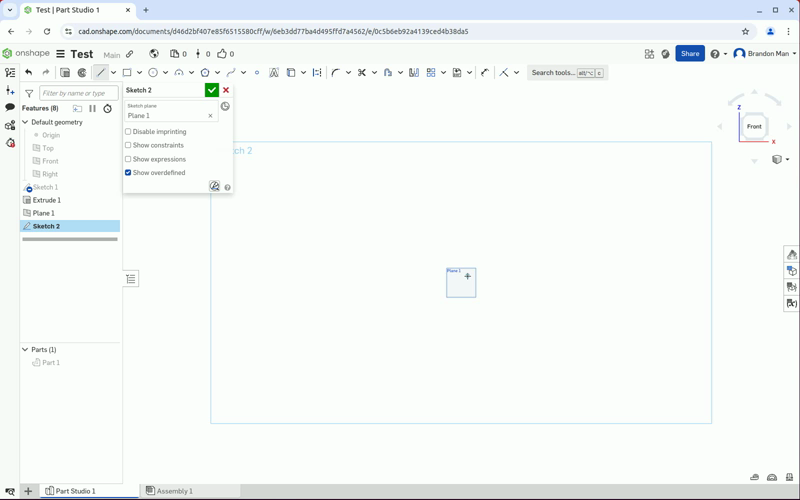
key_down(shift)
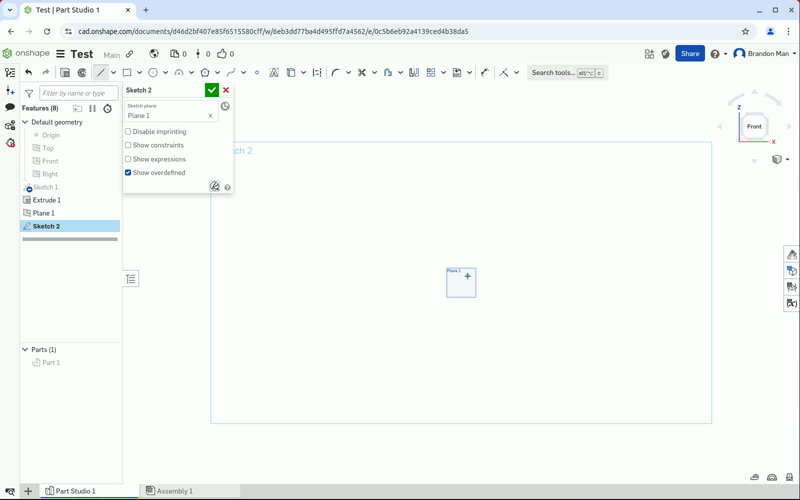
mouse_move(543, 276)
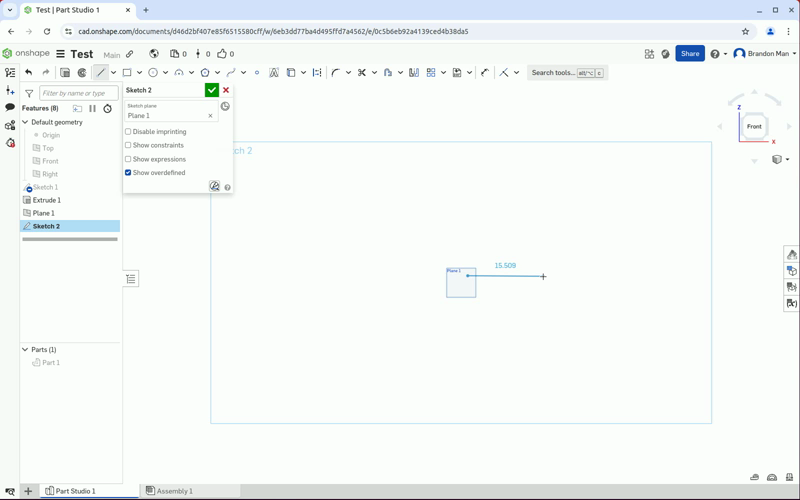
click(543, 276)
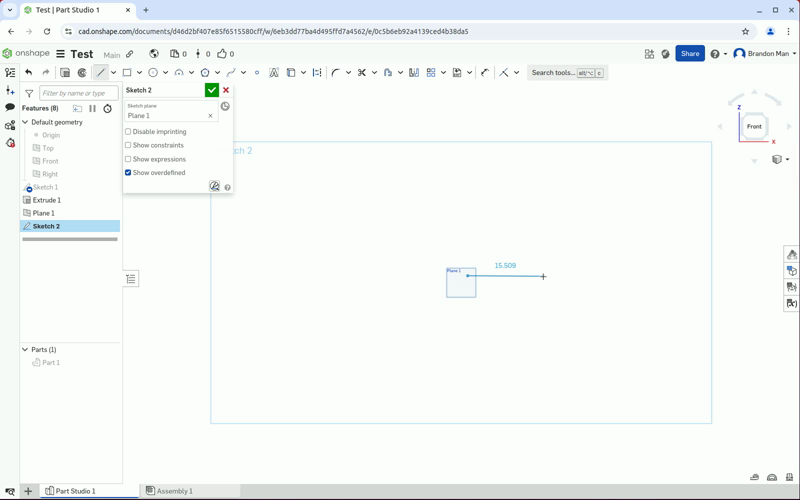
key_up(shift)
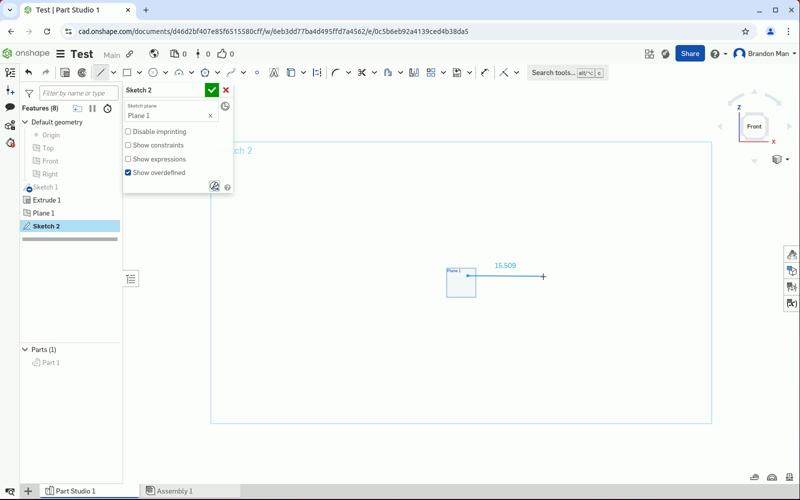
key_down(shift)
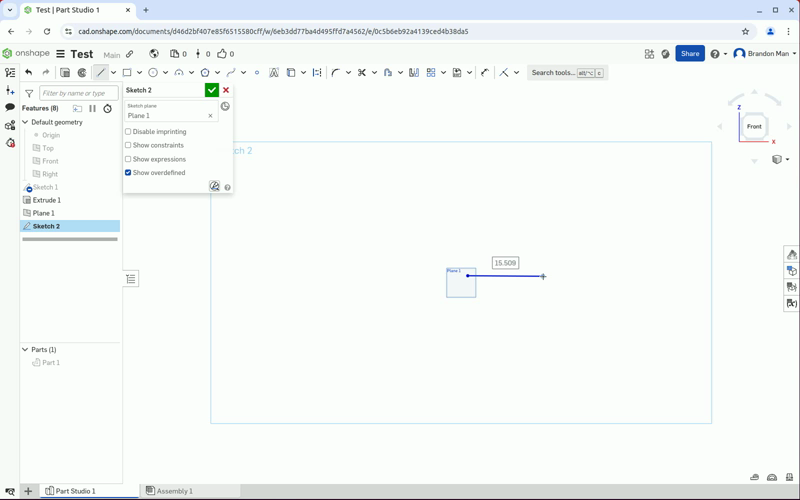
mouse_move(543, 200)
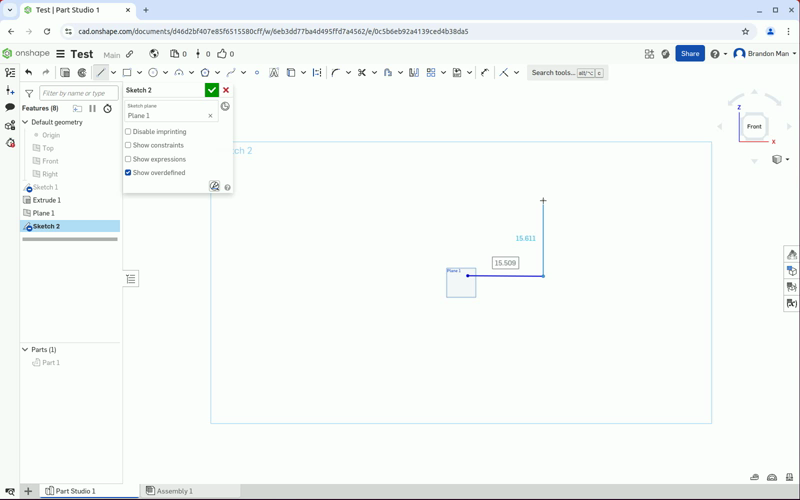
click(543, 200)
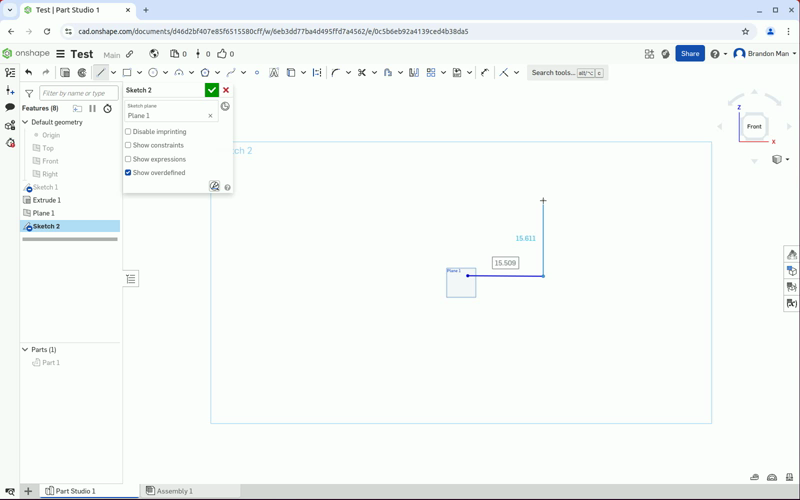
key_up(shift)
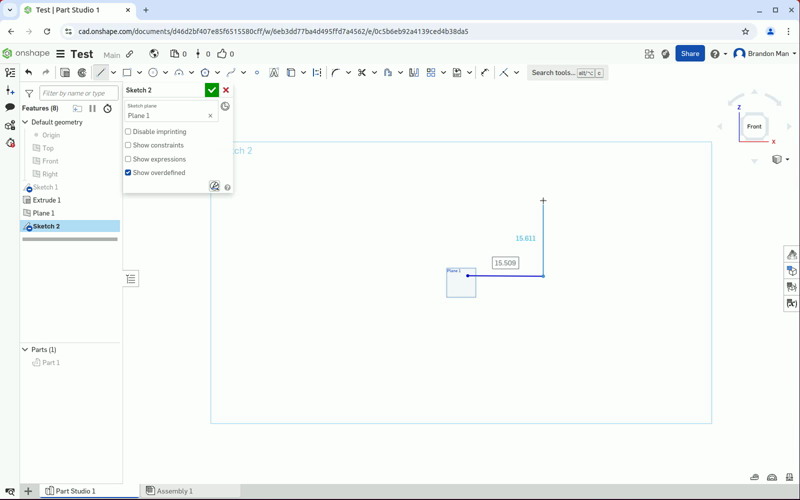
key_down(shift)
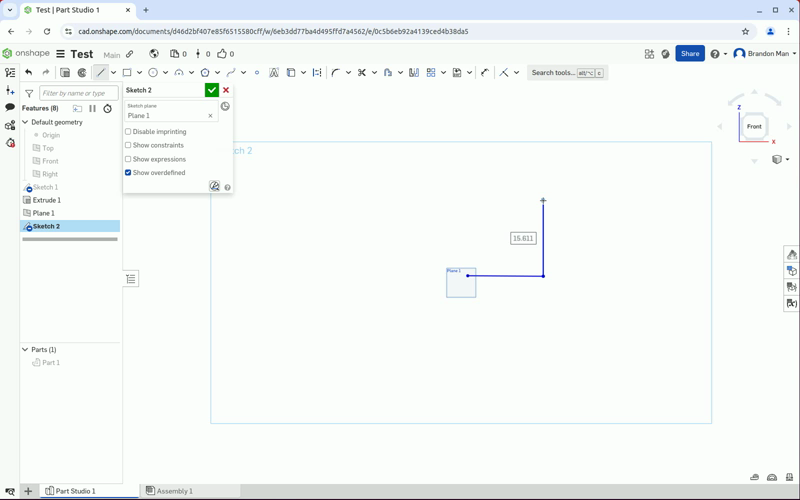
mouse_move(467, 200)
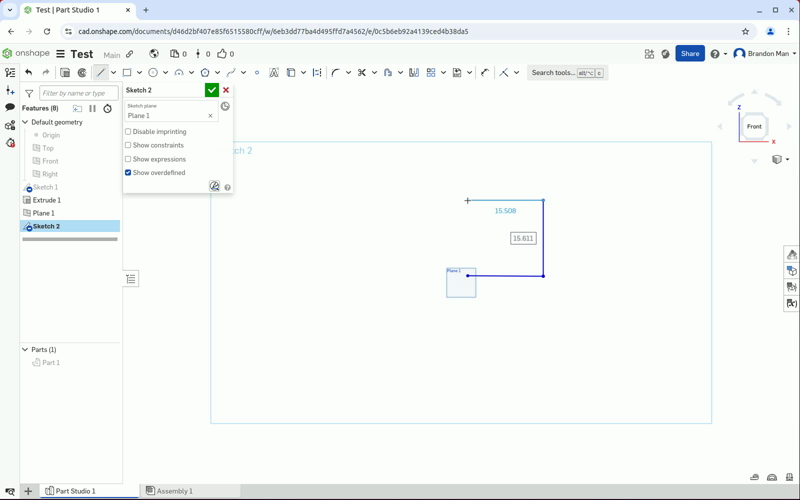
click(467, 200)
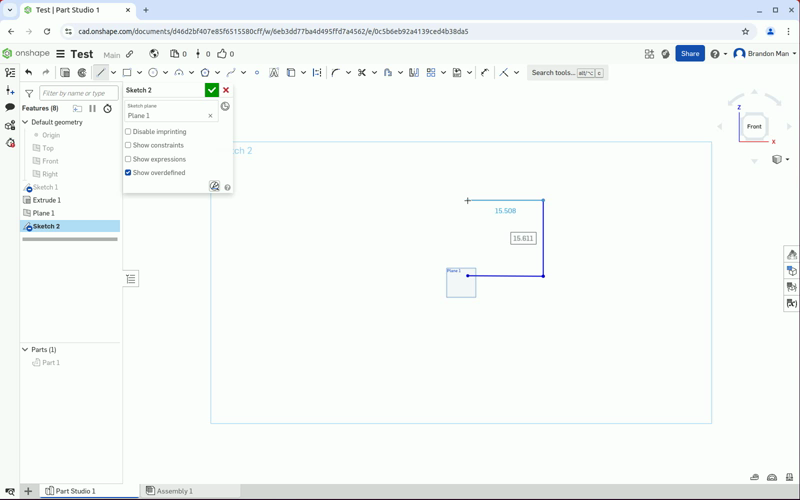
key_up(shift)
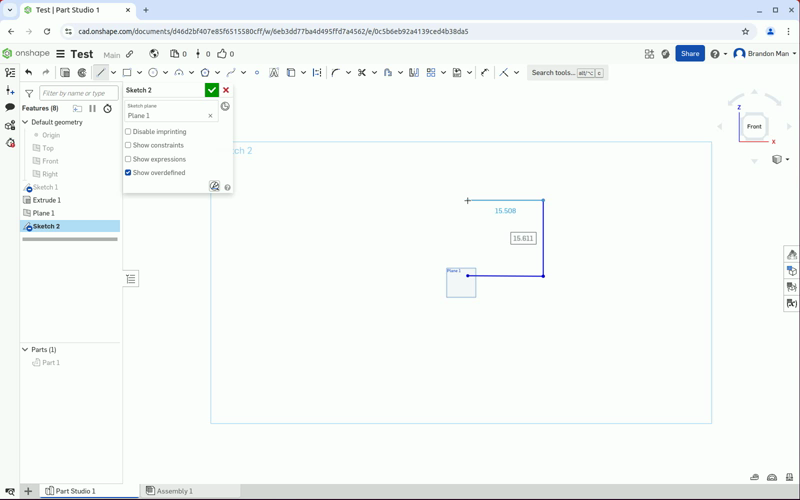
key_down(shift)
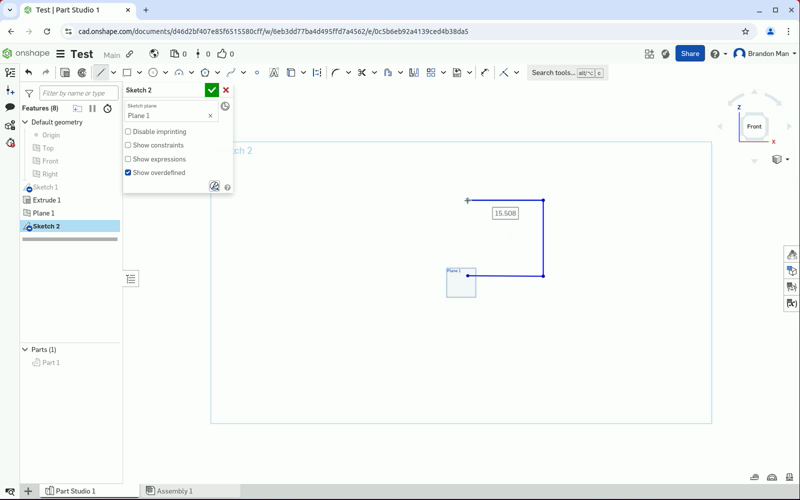
mouse_move(467, 275)
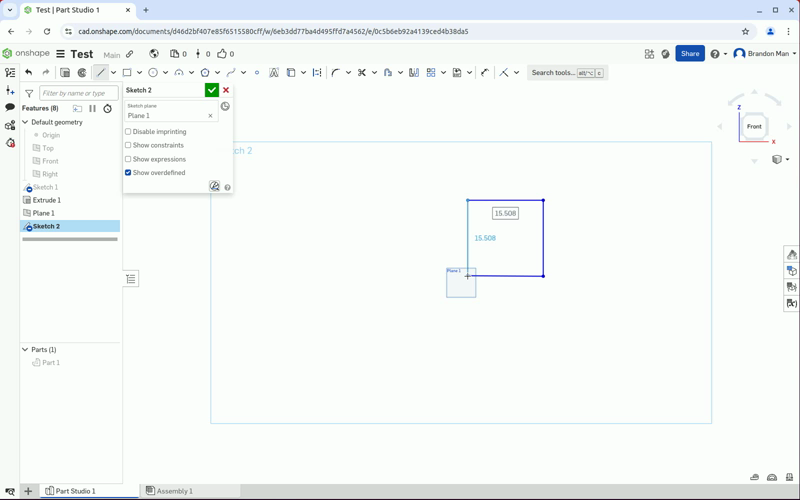
key_up(shift)
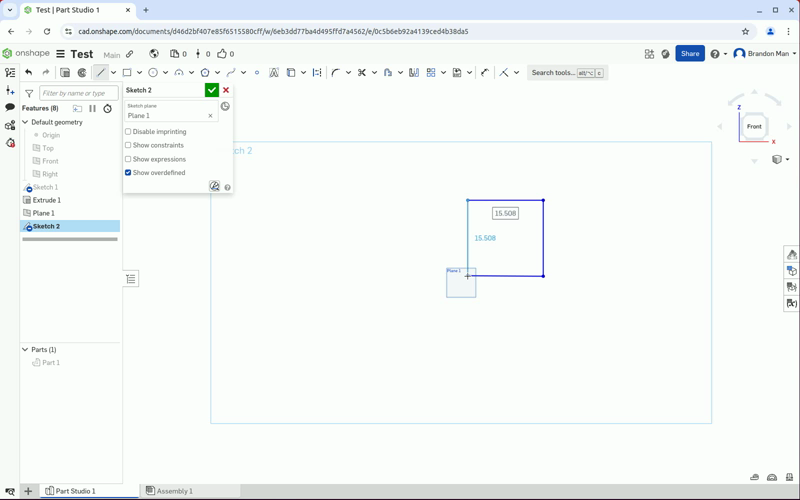
click(467, 275)
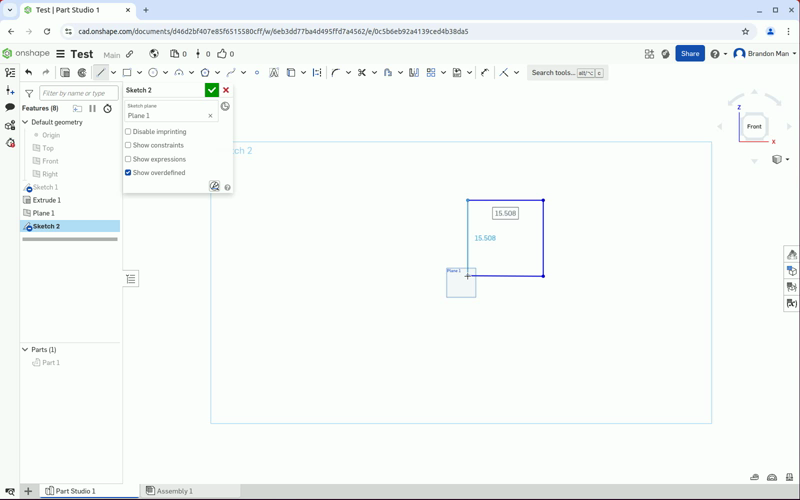
key(esc)
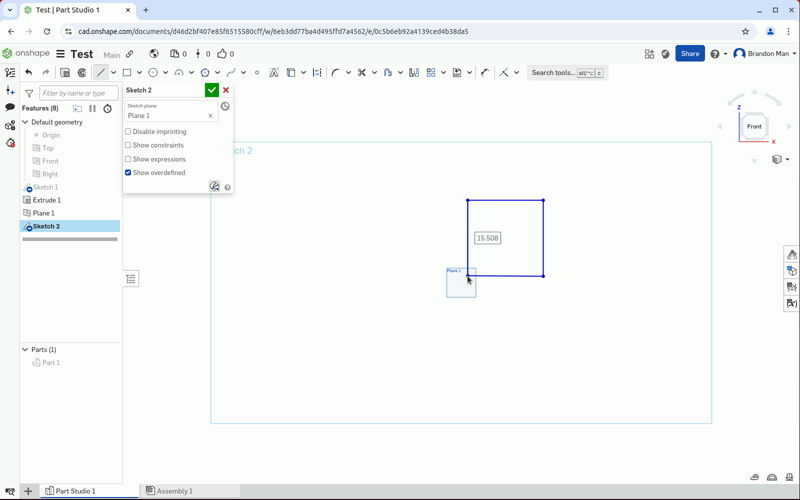
mouse_move(483, 267)
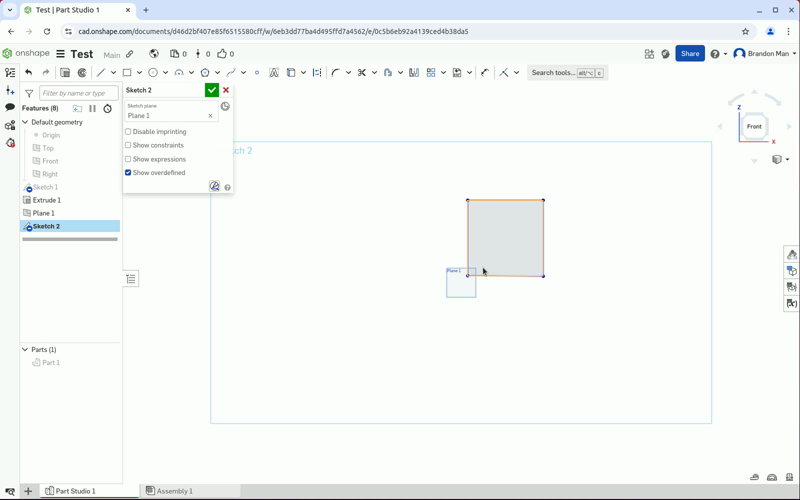
click(483, 267)
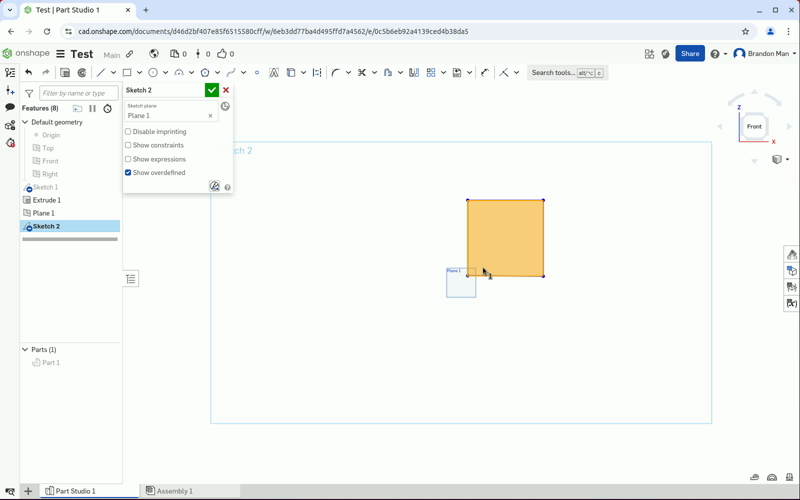
mouse_move(73, 352)
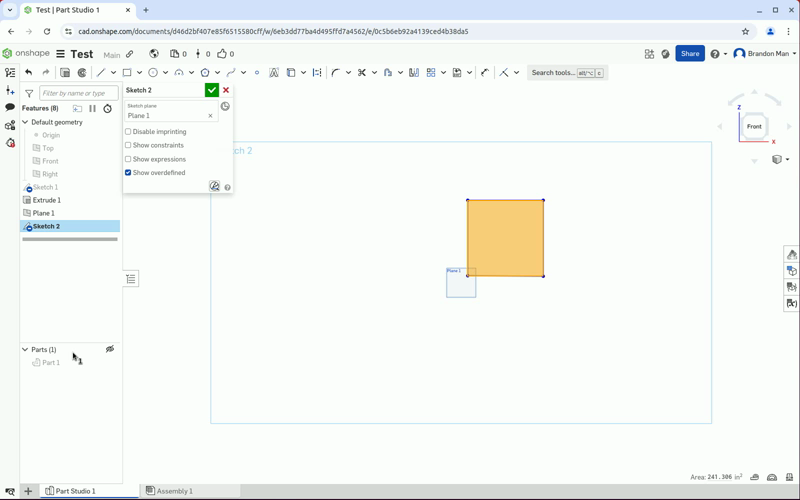
key(shift+y)
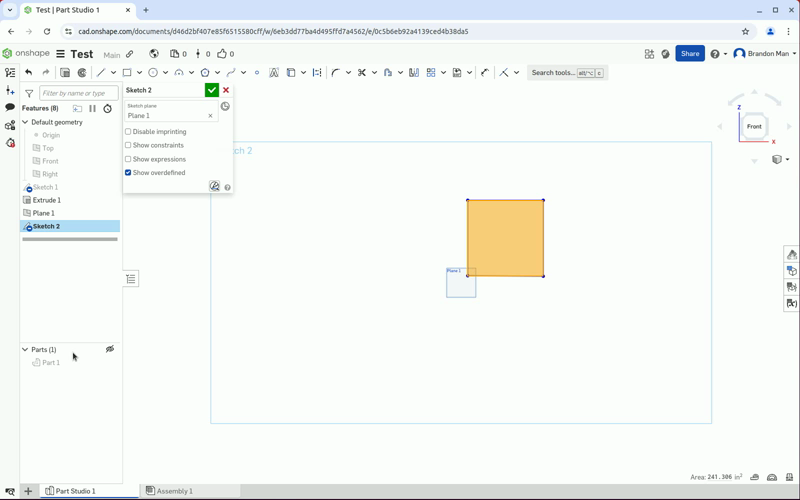
key(shift+e)
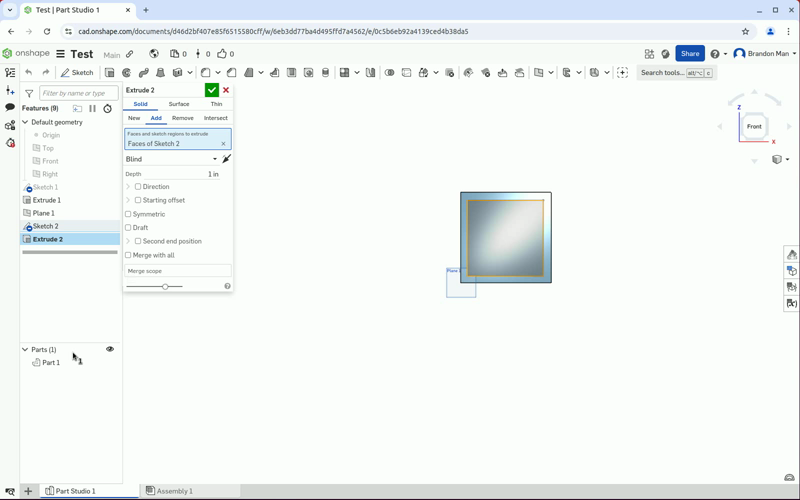
mouse_move(143, 106)
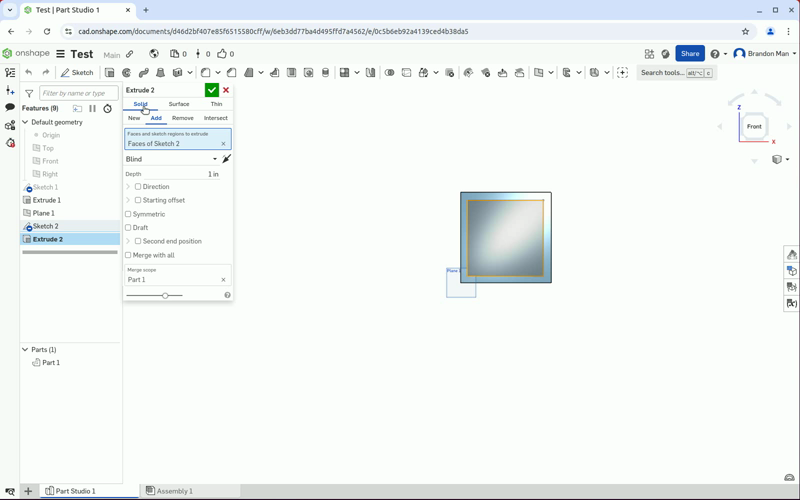
click(143, 106)
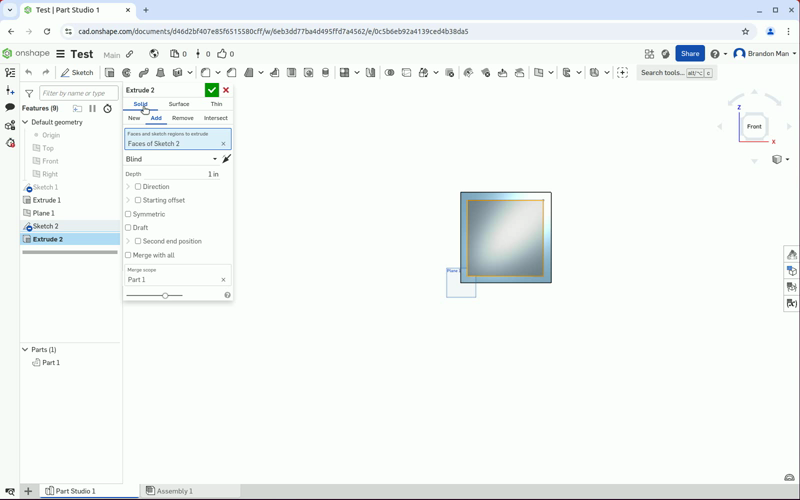
mouse_move(186, 120)
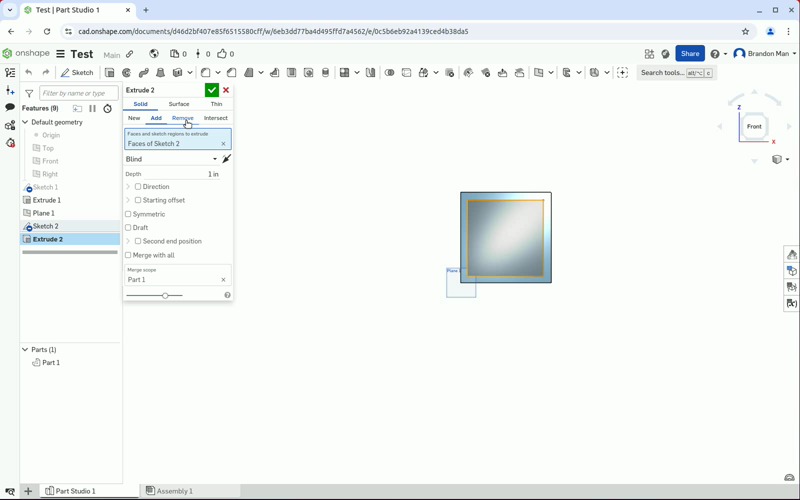
click(186, 120)
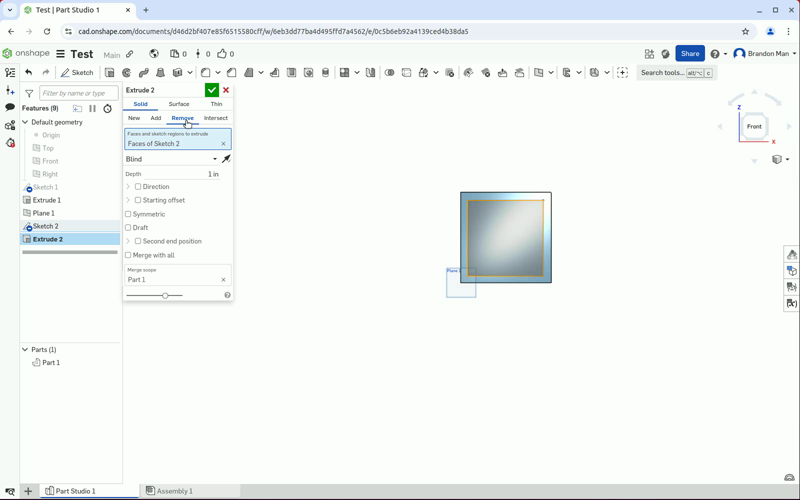
key(tab, 4)
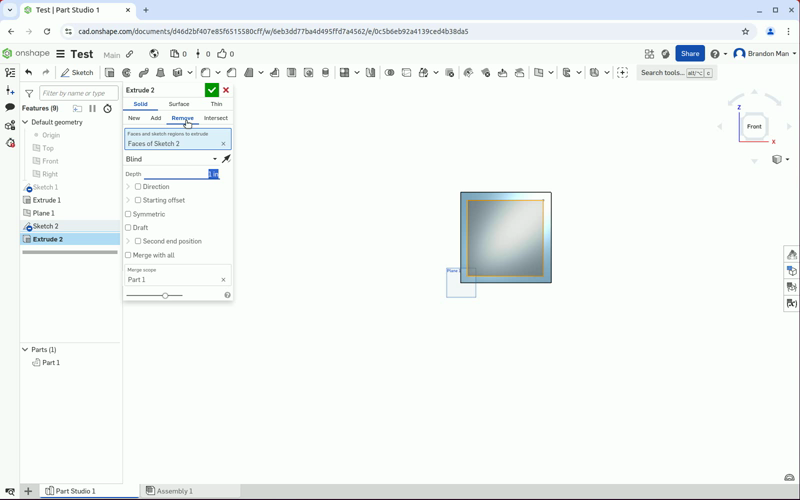
text(21.664)
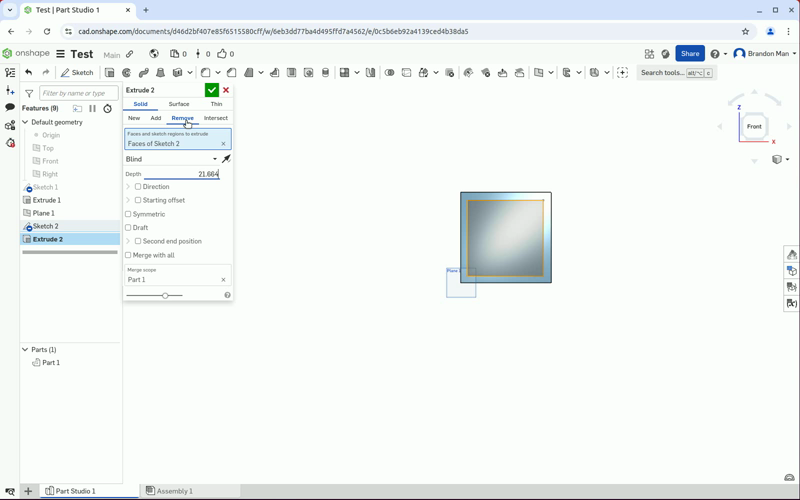
key(tab, 6)
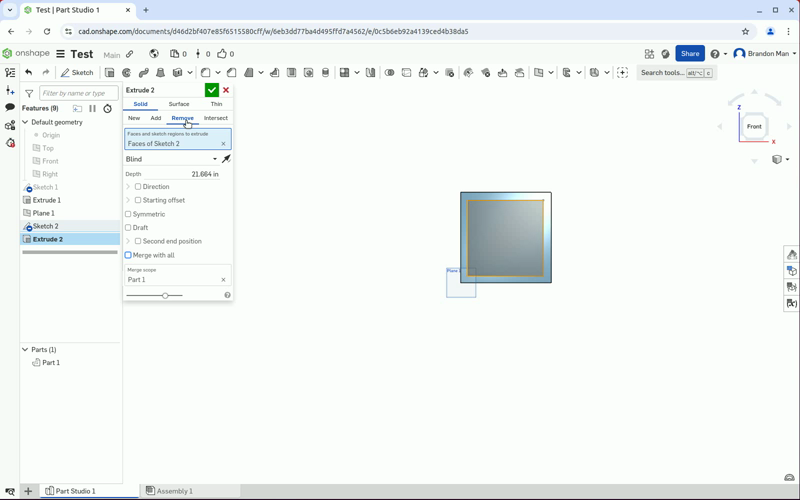
key(space)
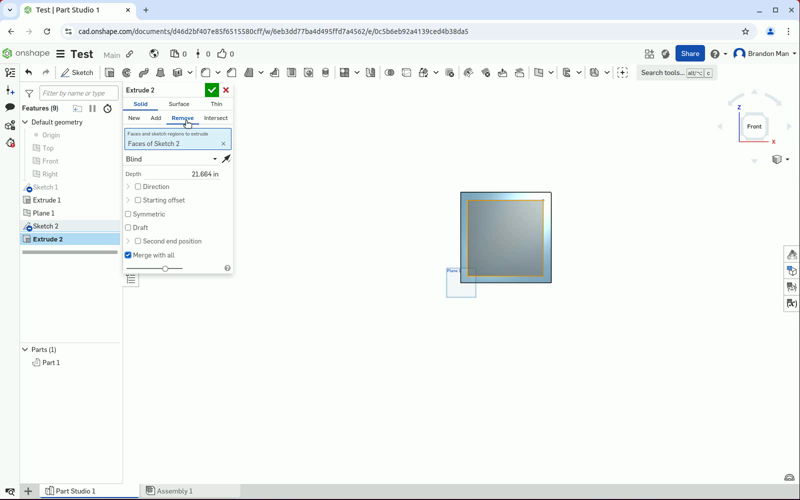
key(enter)
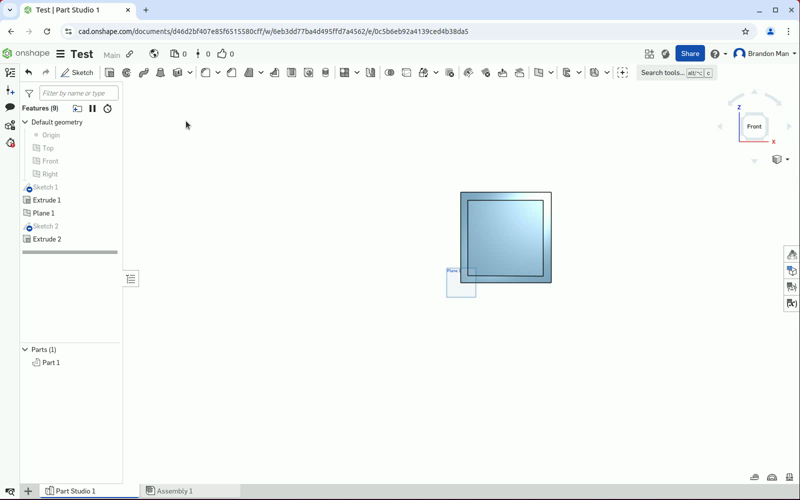
key(shift+h)
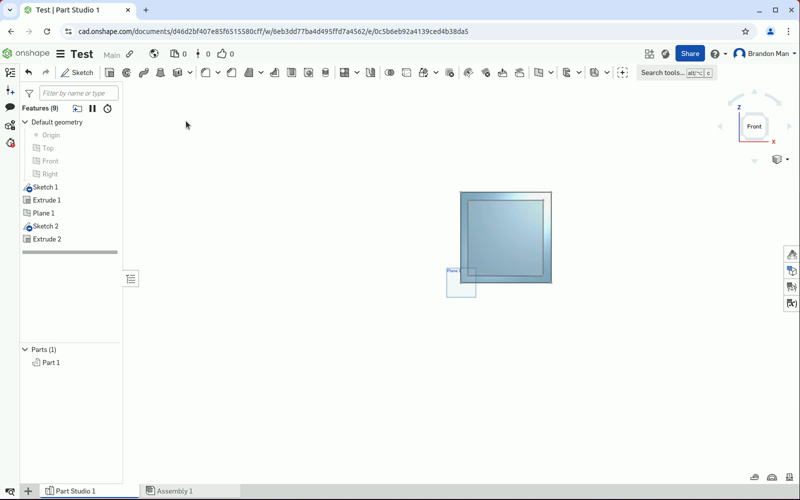
key(shift+h)
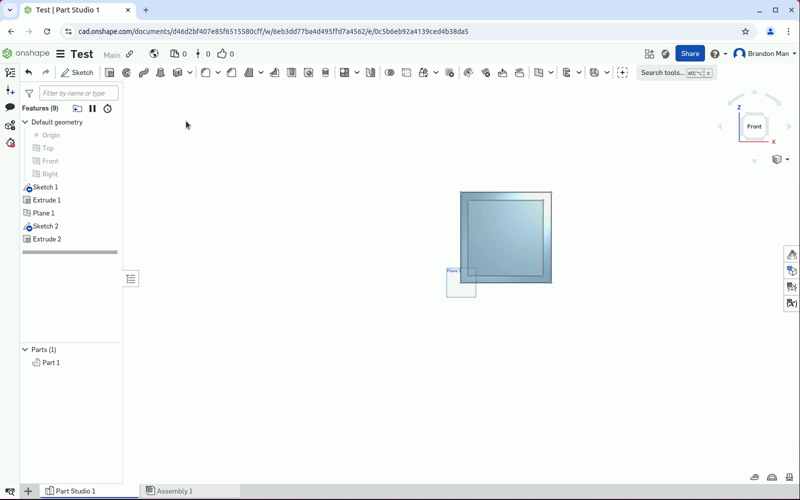
key(shift+7)
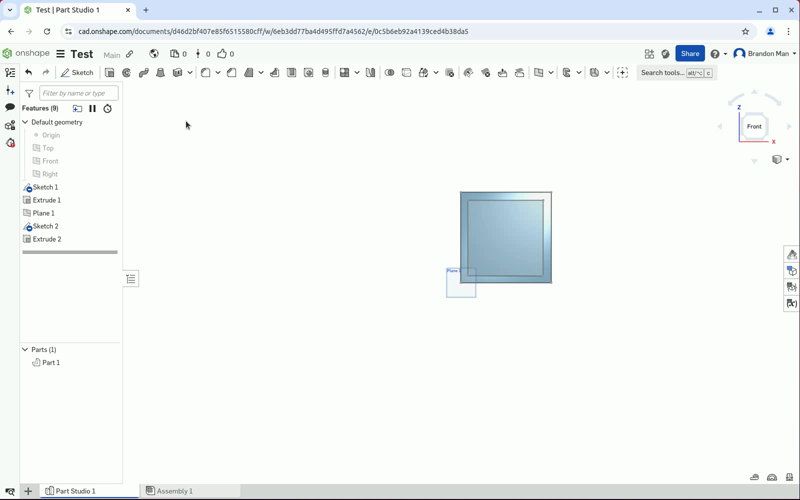
key(left, 2)
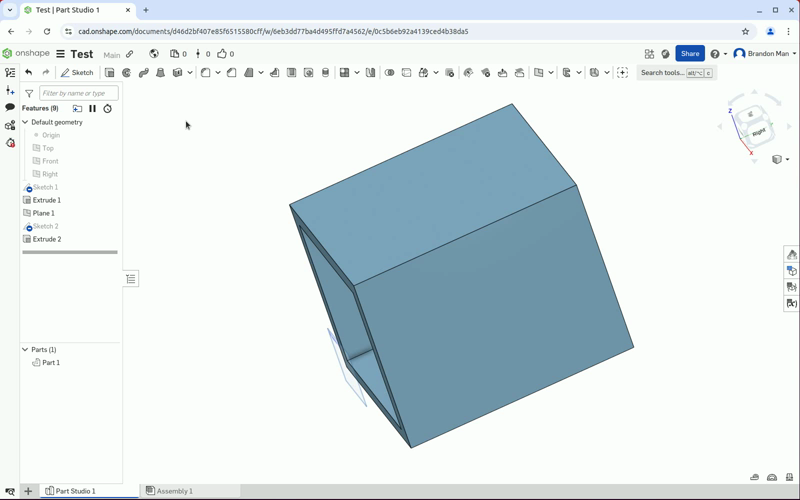
key(down, 2)
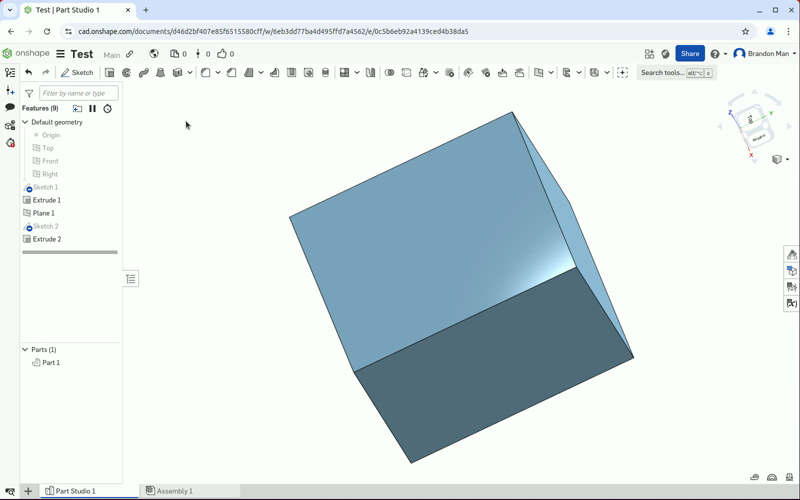
key(up, 2)
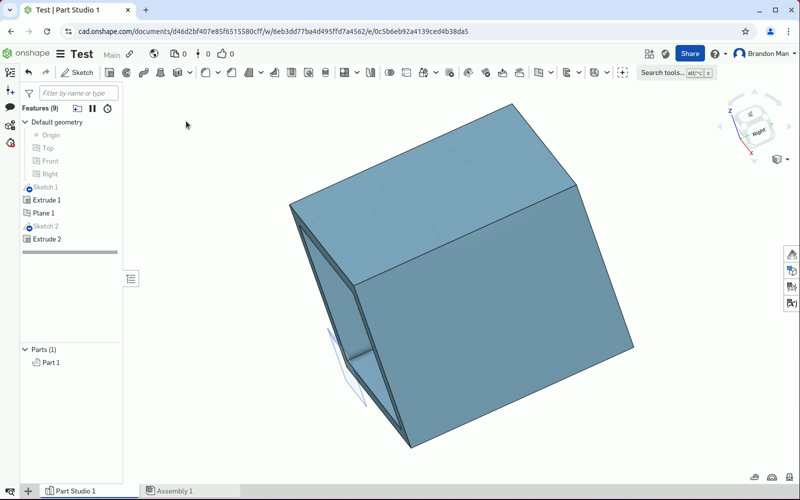
key(right, 2)
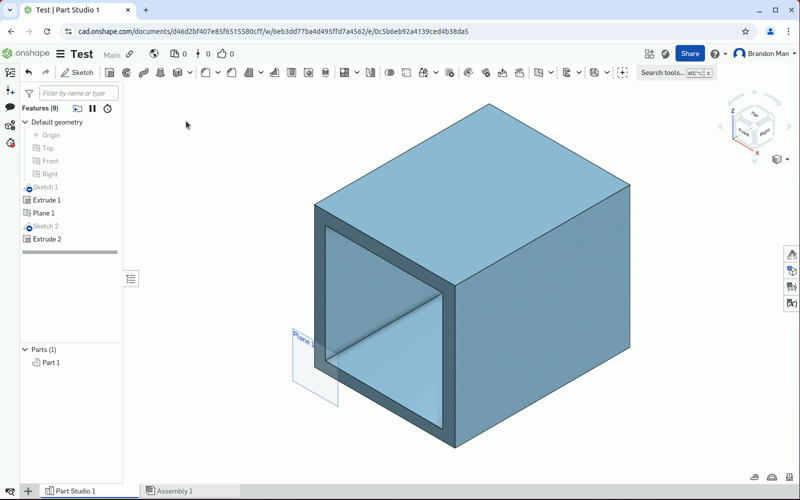
mouse_move(73, 189)
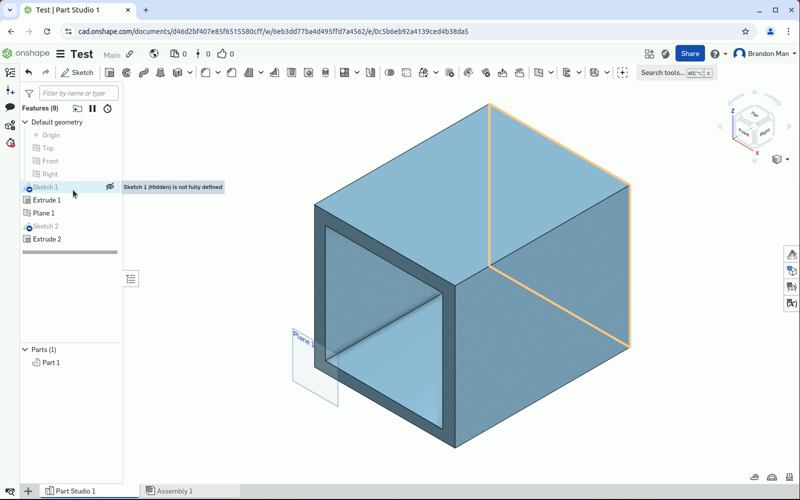
click(73, 189)